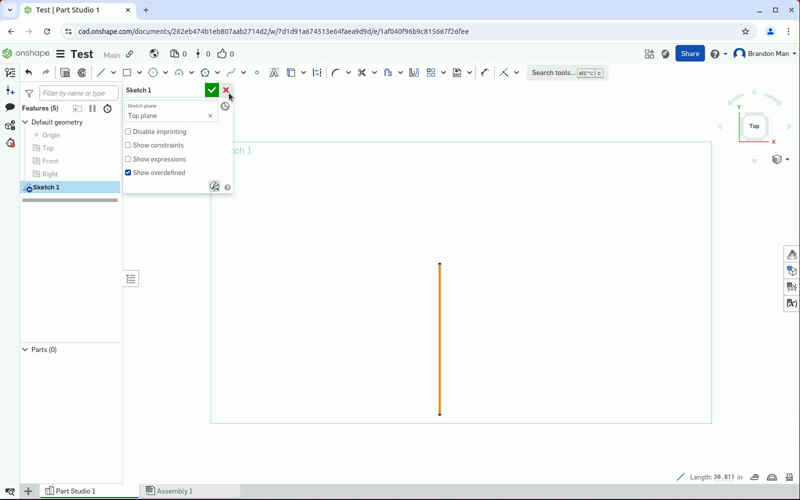
key(shift+h)
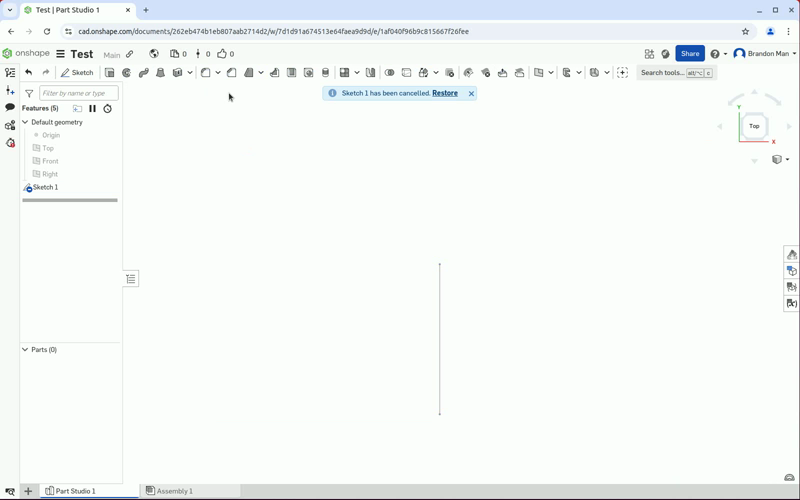
key(shift+s)
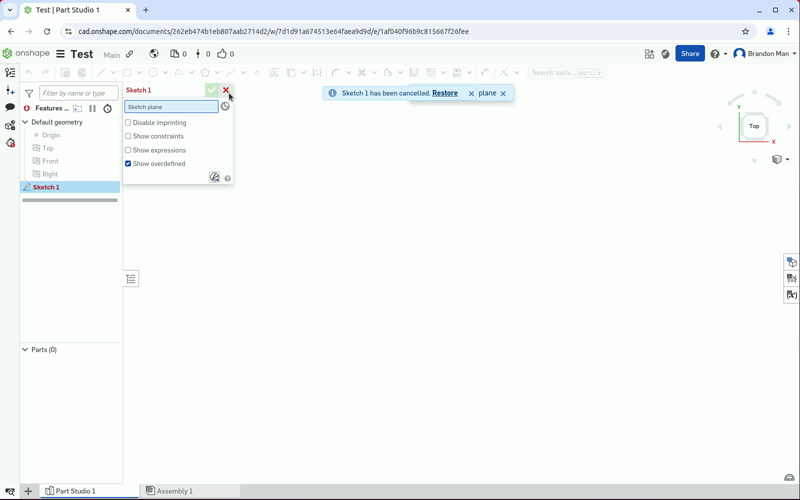
mouse_move(73, 150)
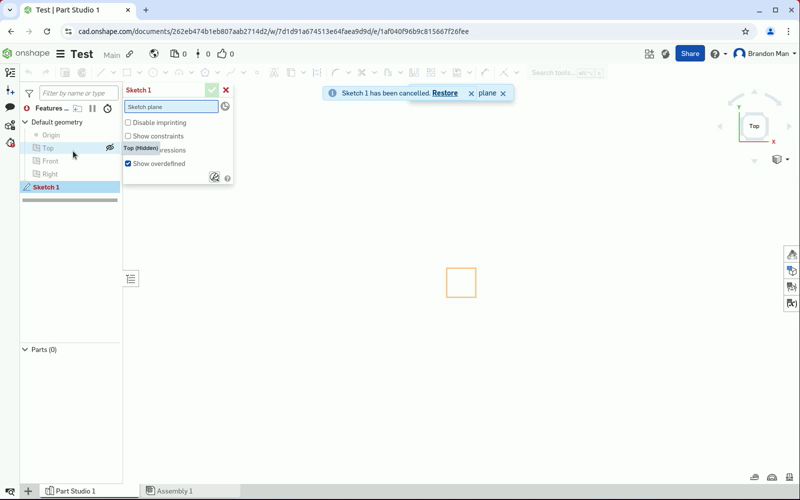
click(73, 150)
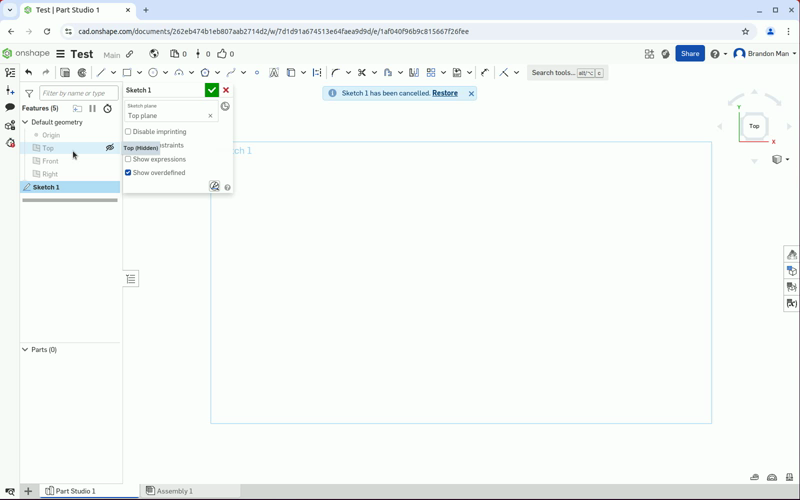
mouse_move(73, 352)
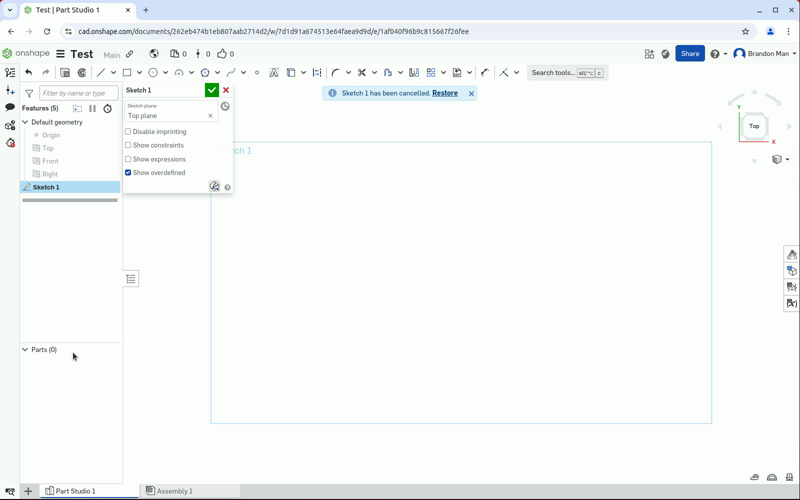
key(y)
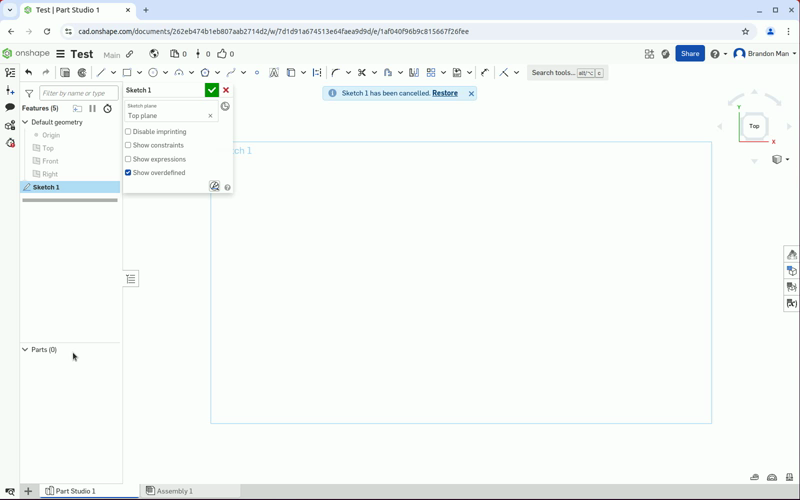
key(c)
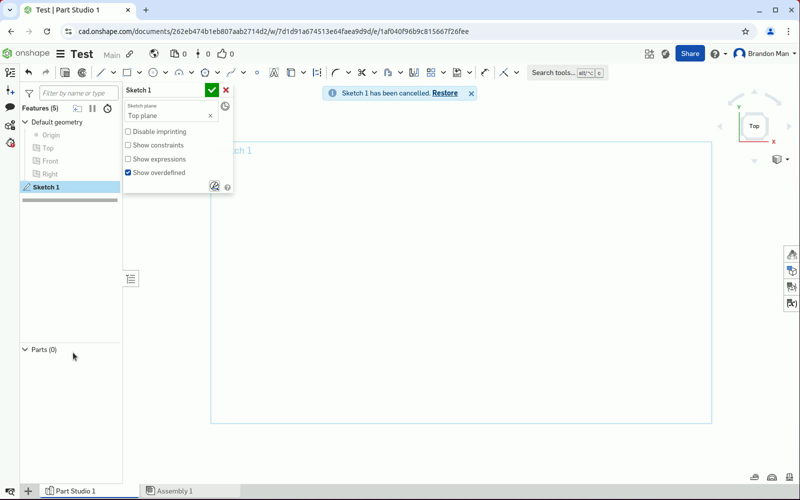
key_down(shift)
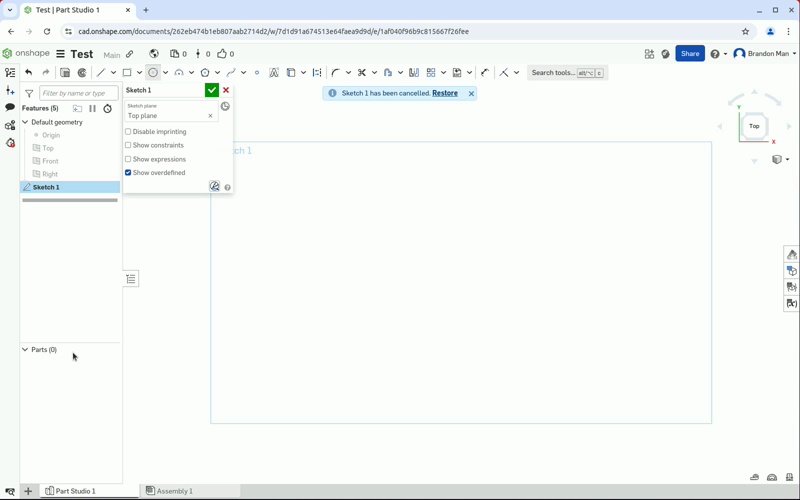
mouse_move(392, 282)
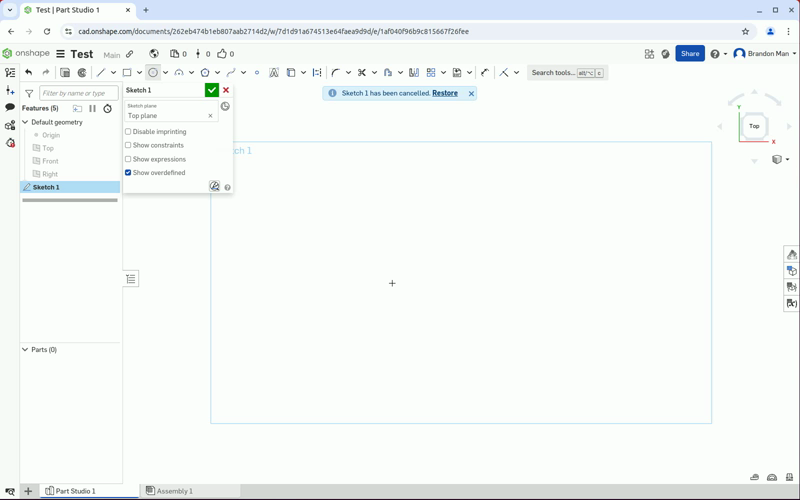
click(392, 282)
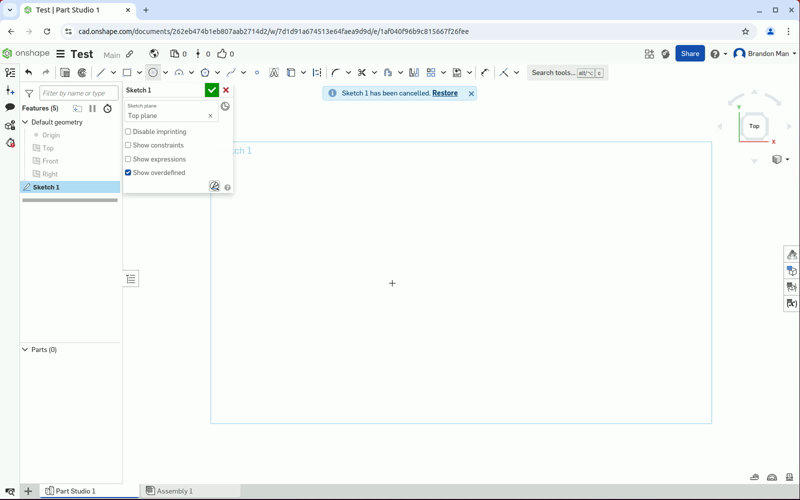
key_up(shift)
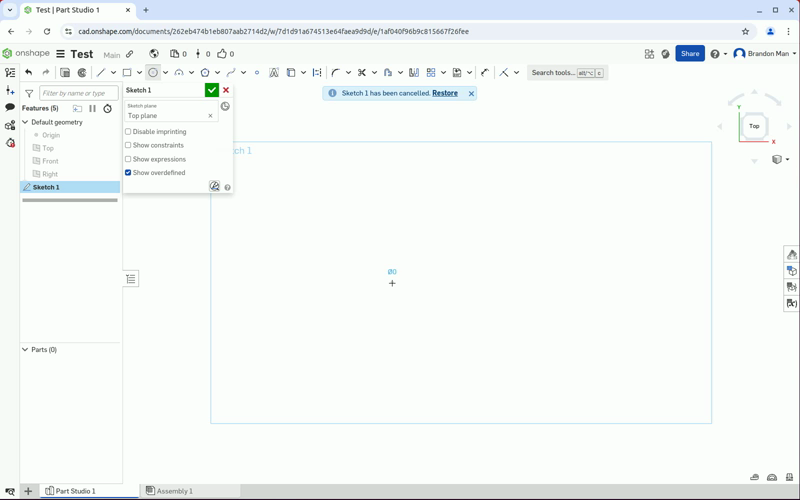
mouse_move(435, 282)
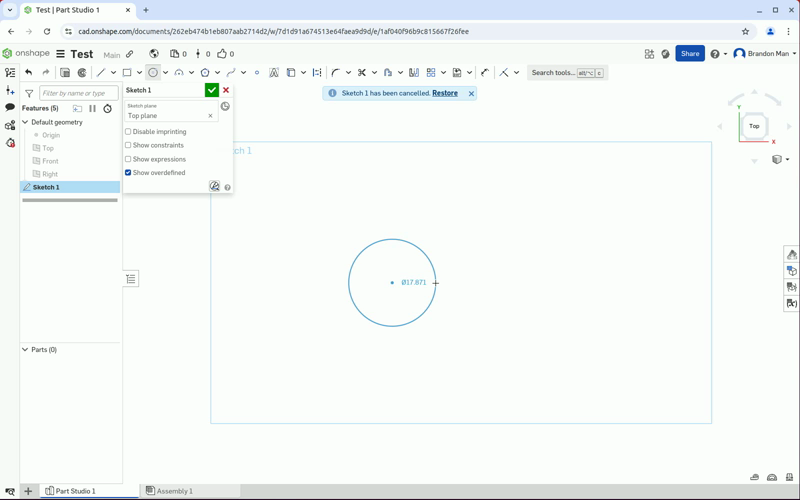
click(435, 282)
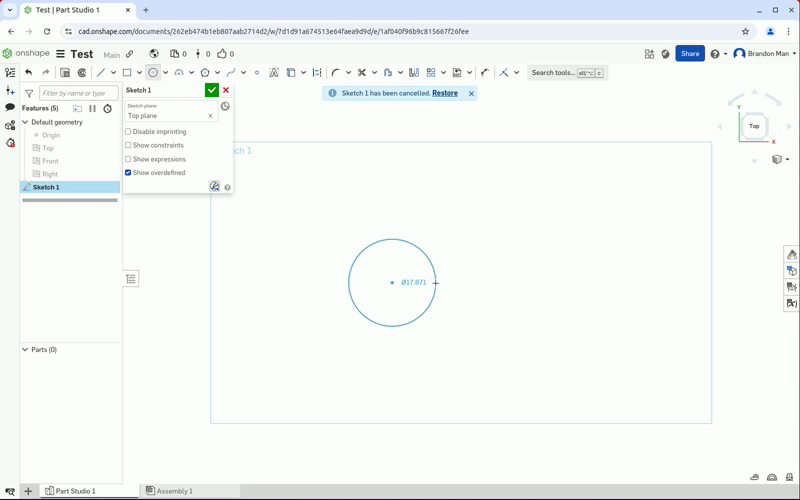
key(esc)
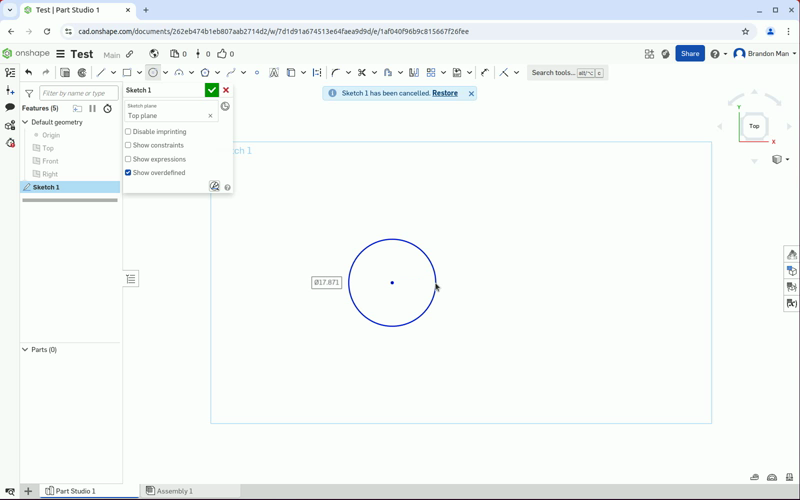
key(c)
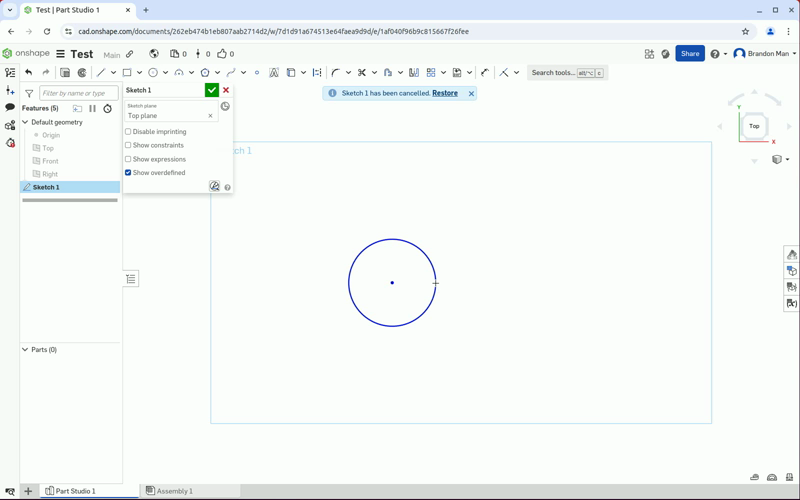
key_down(shift)
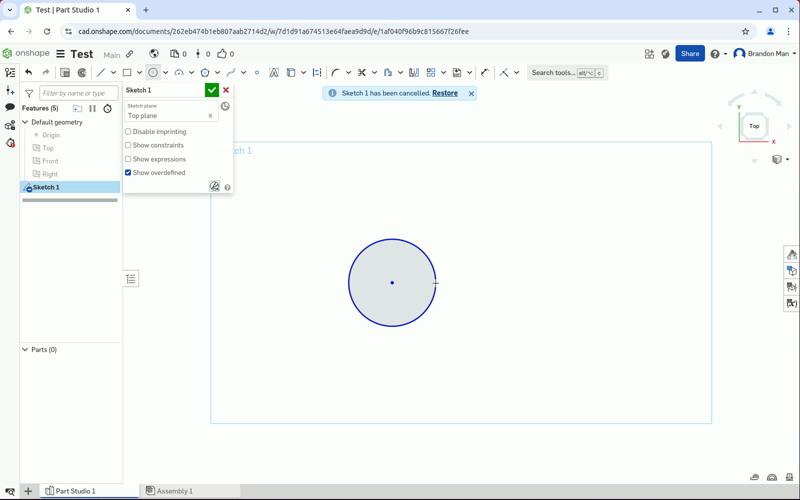
mouse_move(392, 282)
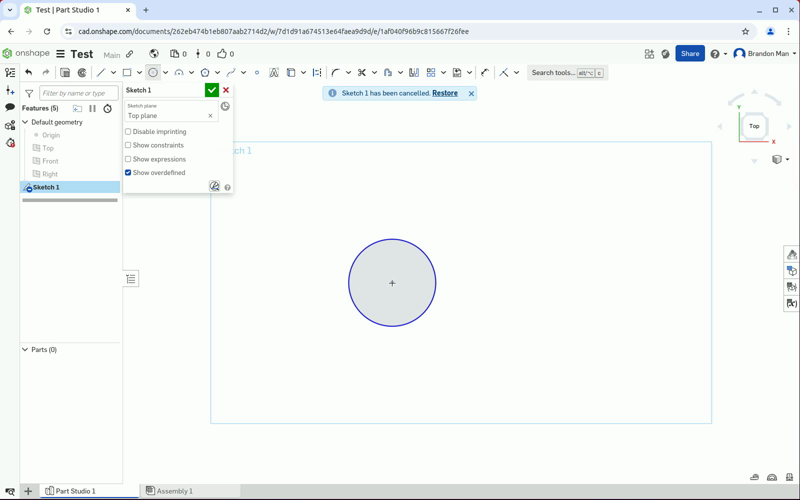
click(392, 282)
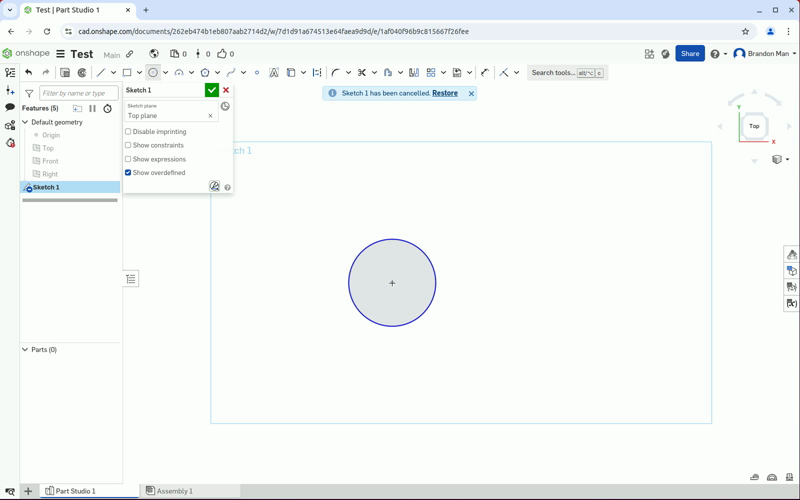
key_up(shift)
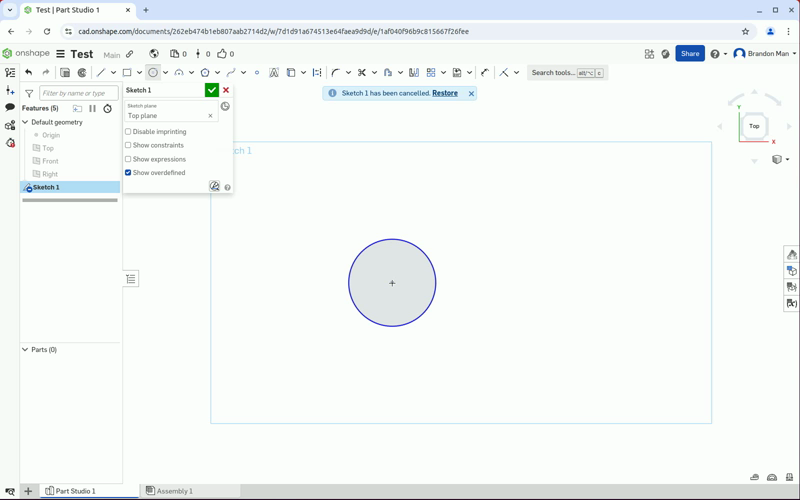
mouse_move(415, 282)
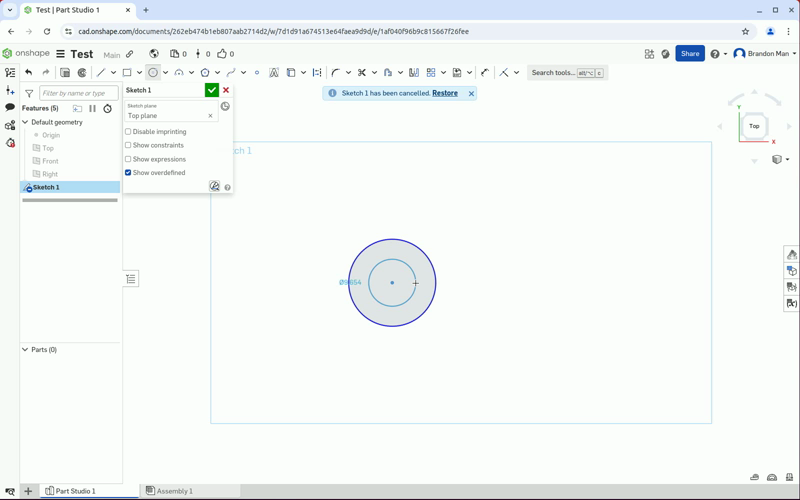
click(415, 282)
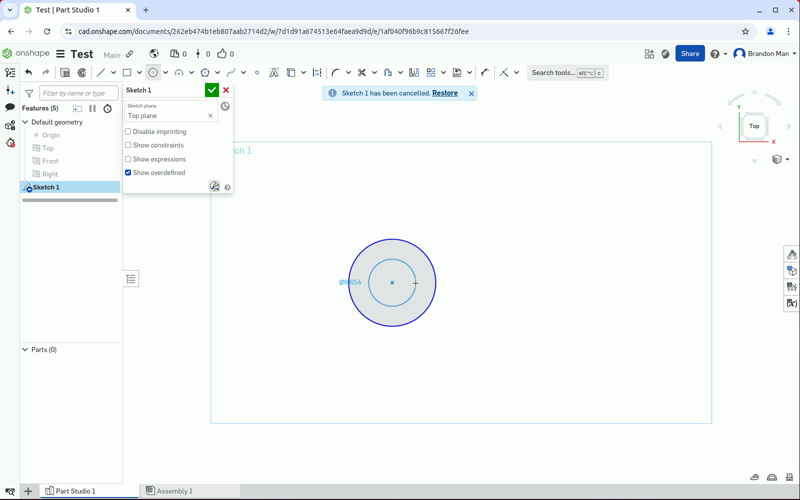
key(esc)
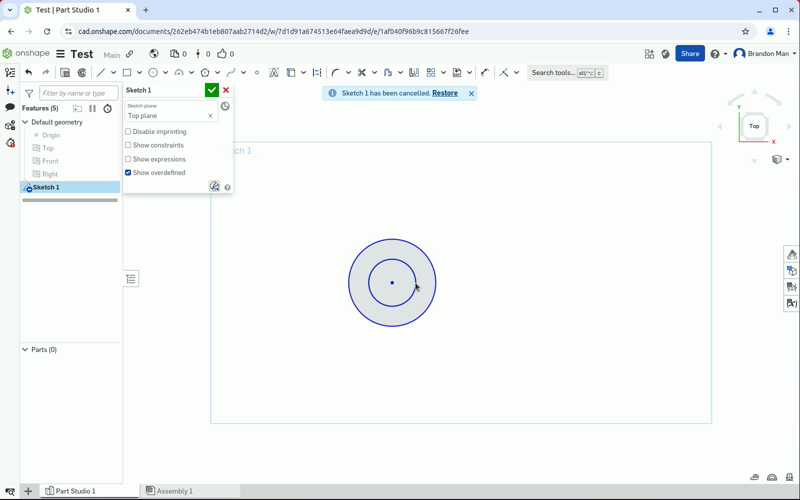
mouse_move(428, 288)
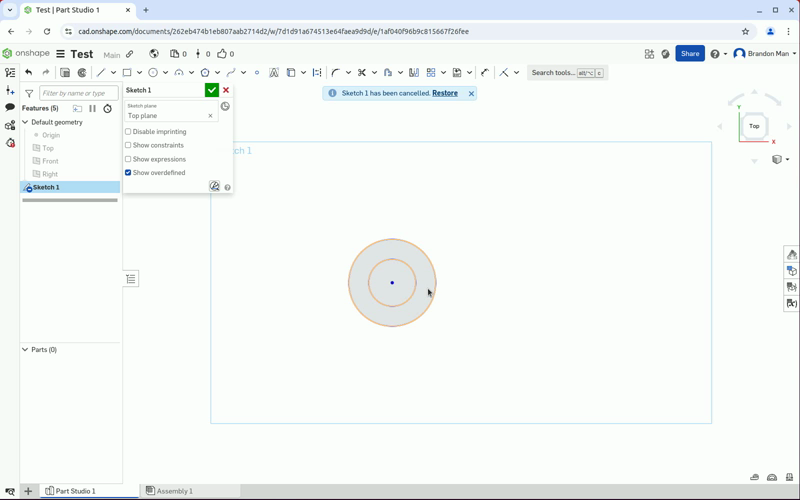
click(428, 288)
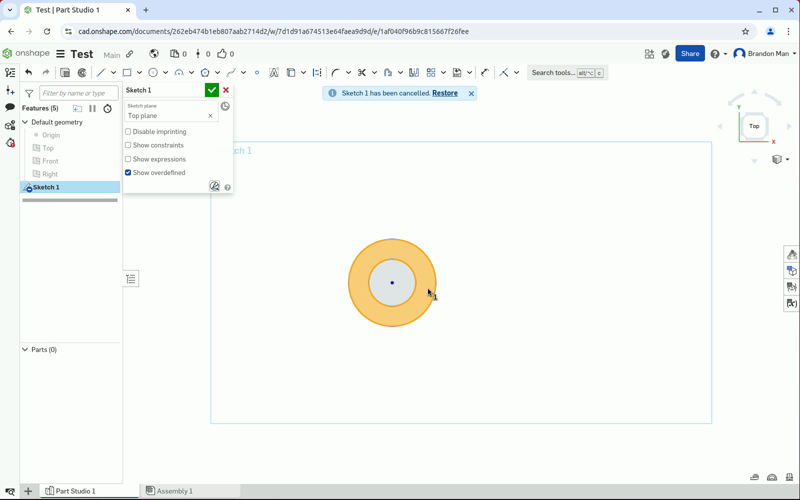
mouse_move(73, 352)
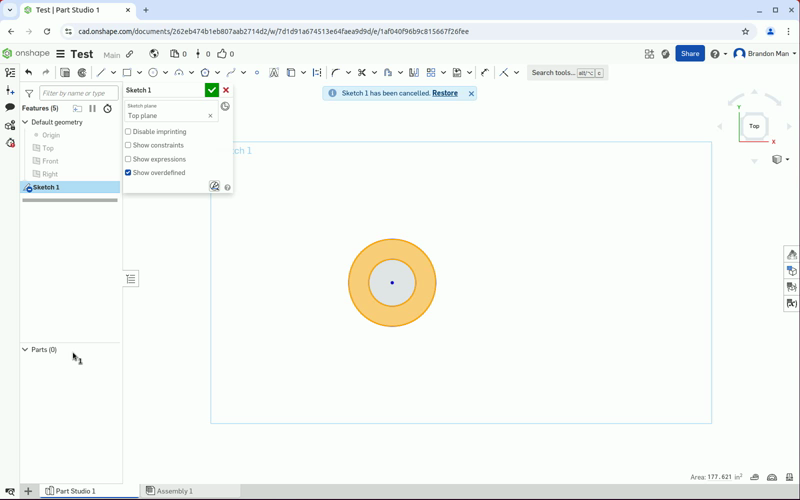
key(shift+y)
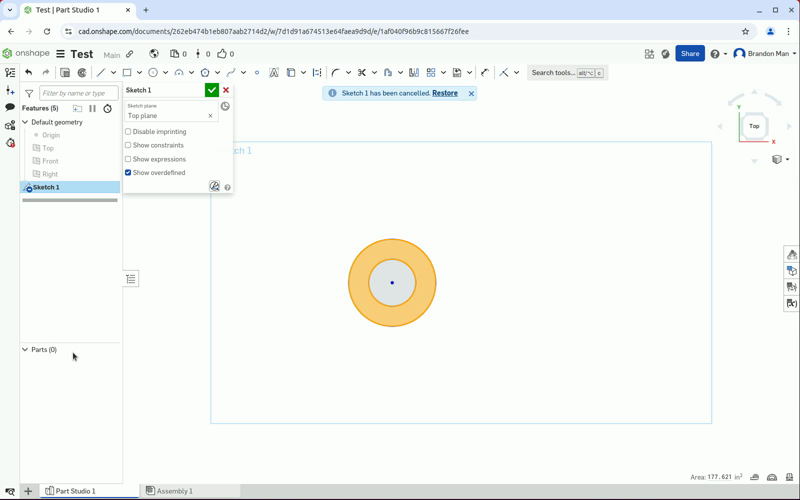
key(shift+e)
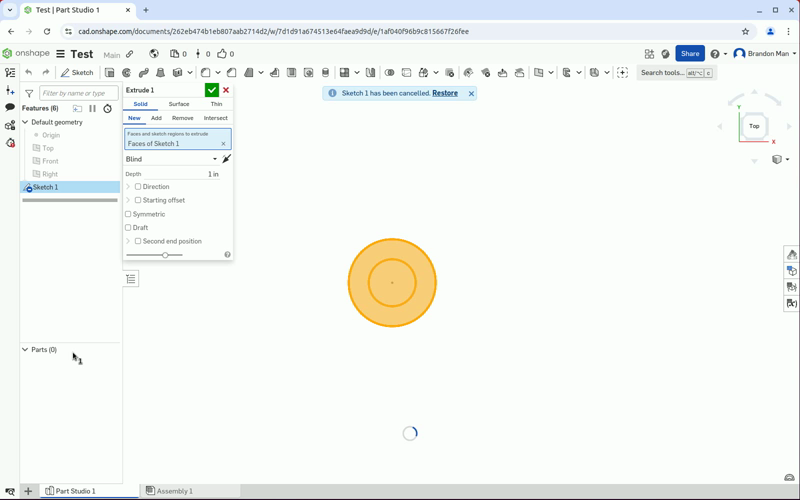
mouse_move(143, 106)
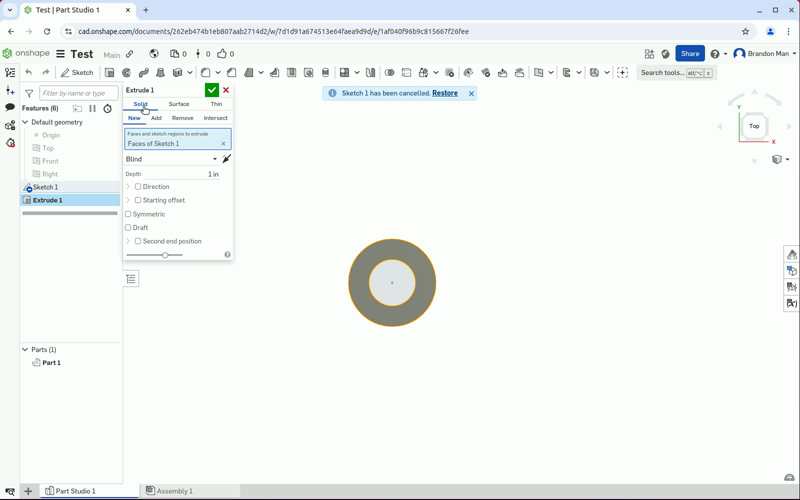
click(143, 106)
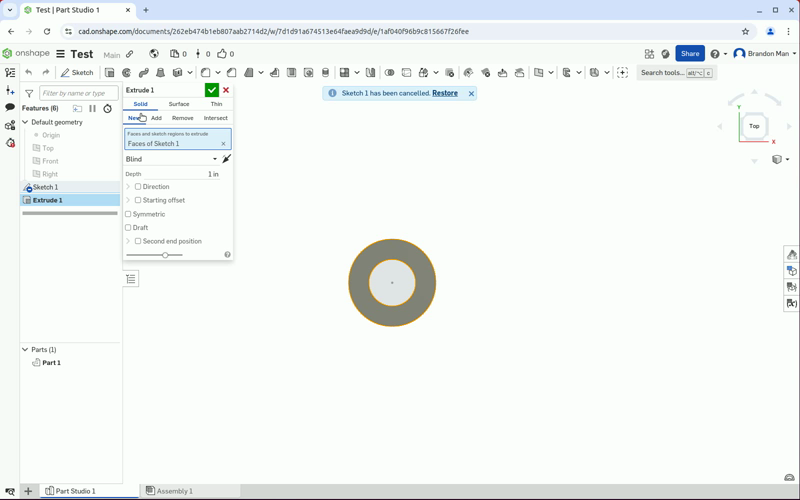
mouse_move(137, 120)
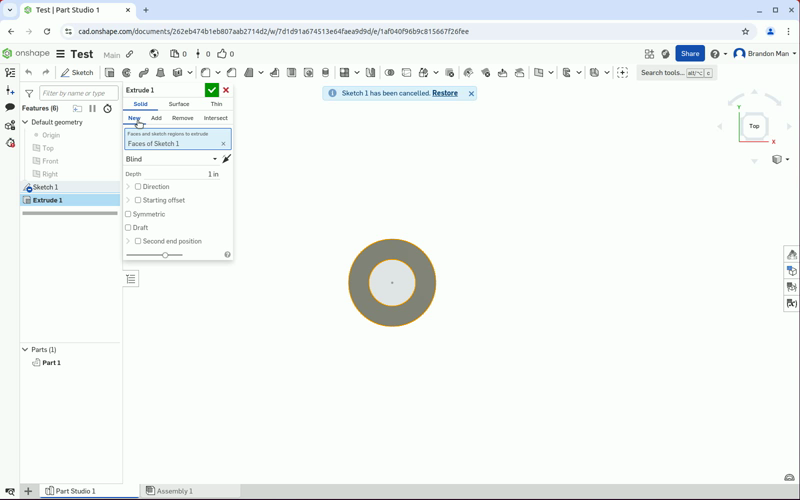
click(137, 120)
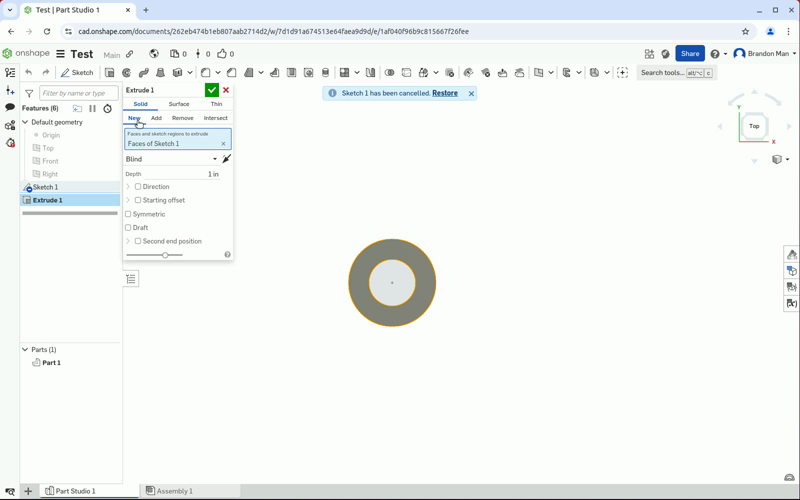
key(tab, 4)
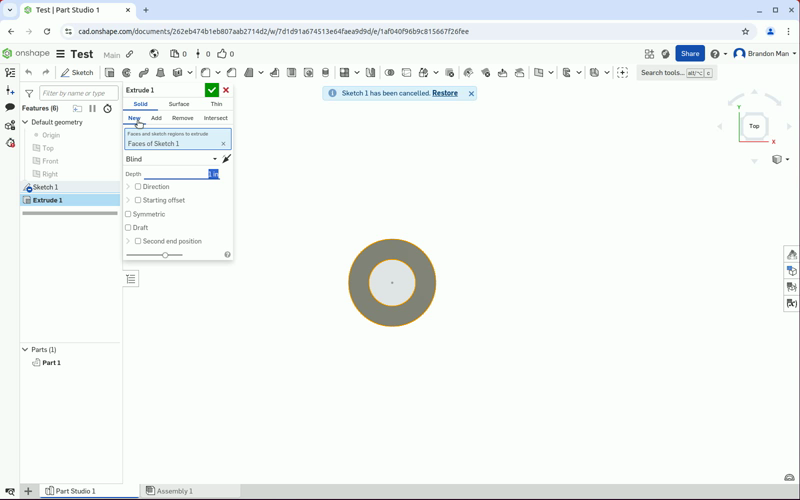
text(7.703)
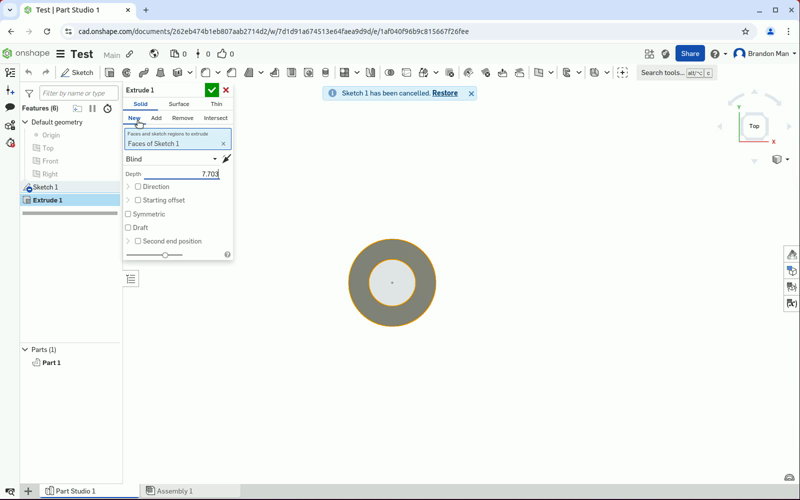
key(enter)
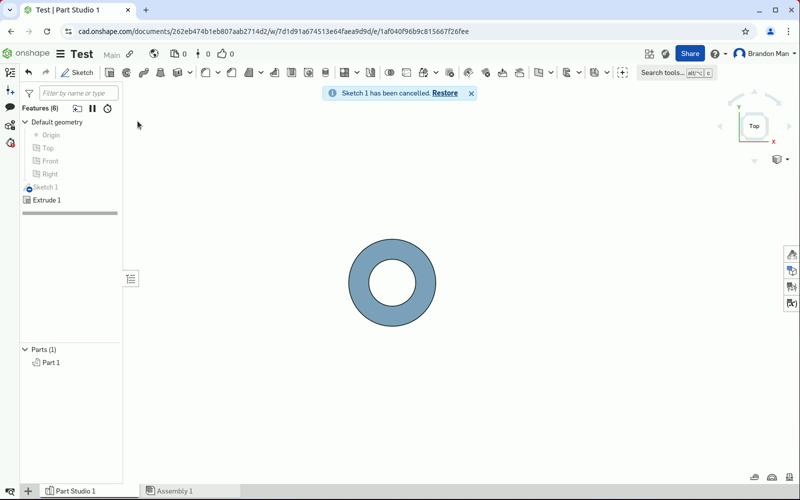
key(shift+h)
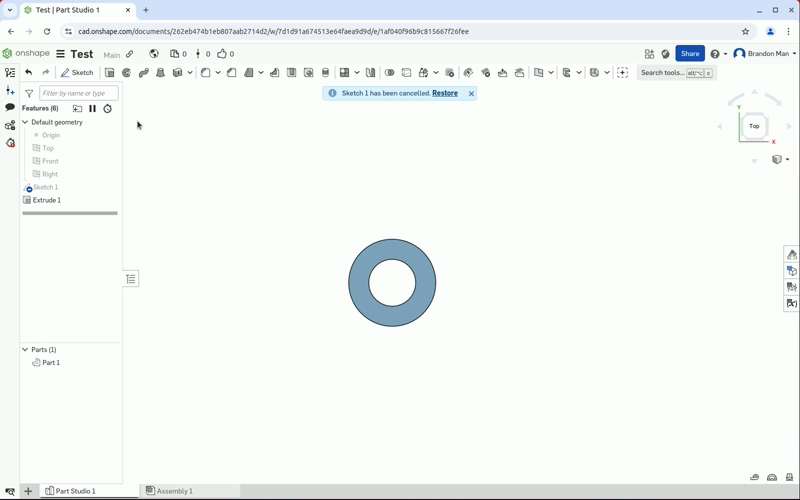
key(shift+h)
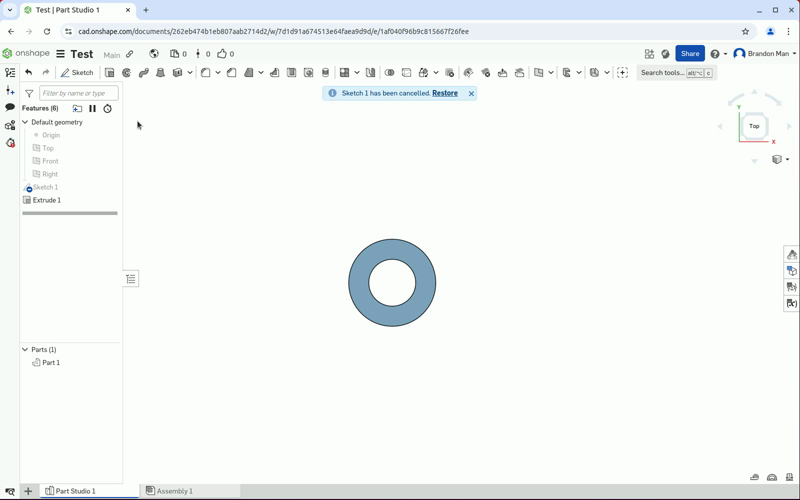
mouse_move(73, 189)
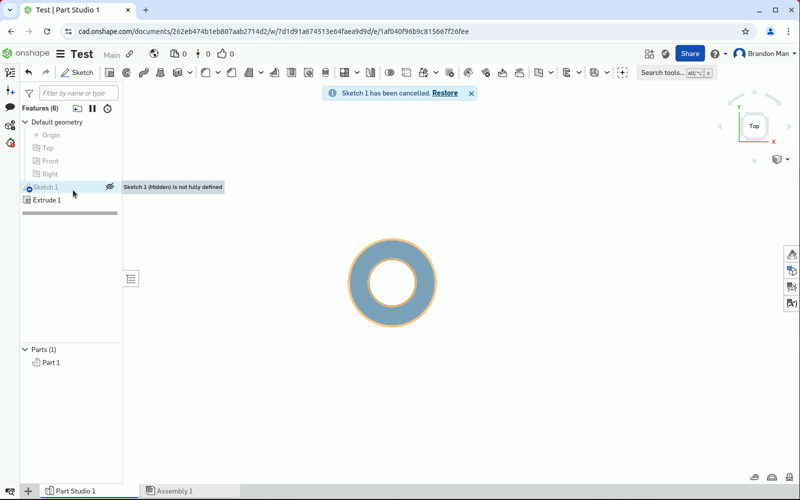
click(73, 189)
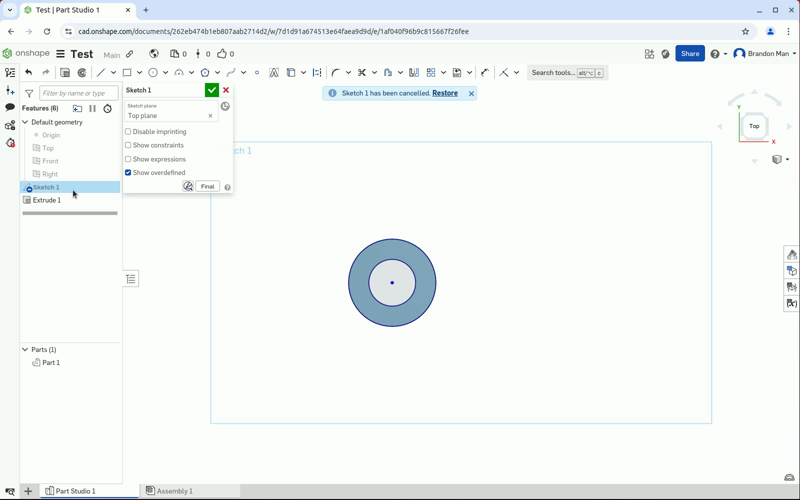
mouse_move(229, 92)
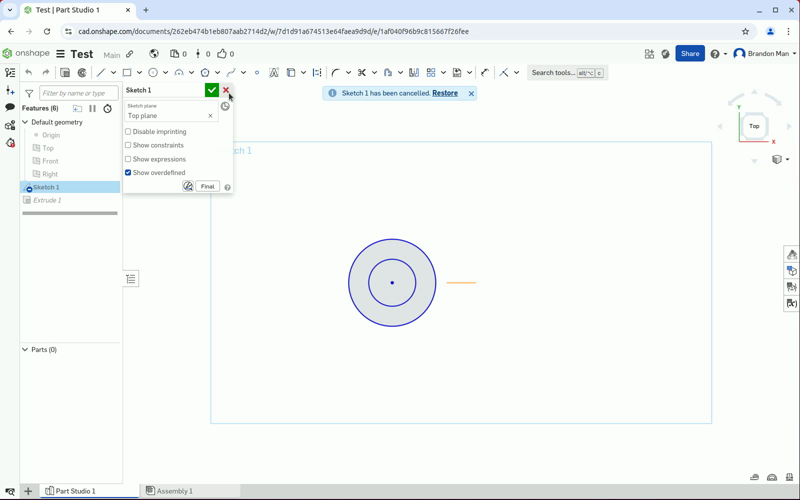
click(229, 92)
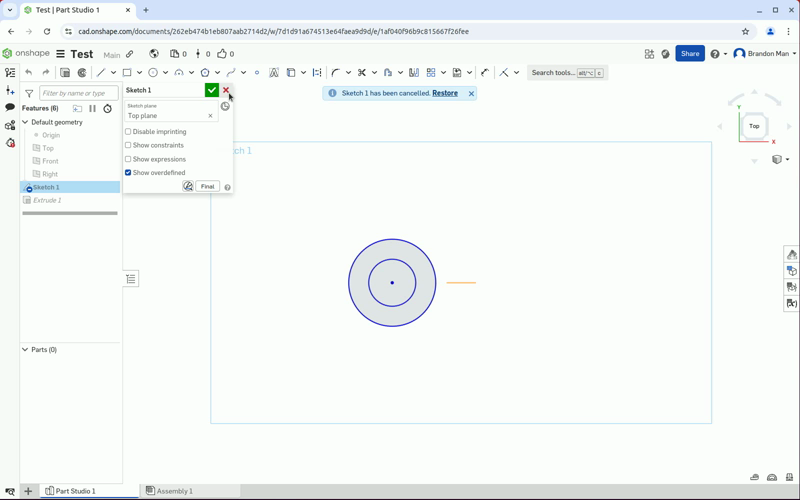
key(shift+s)
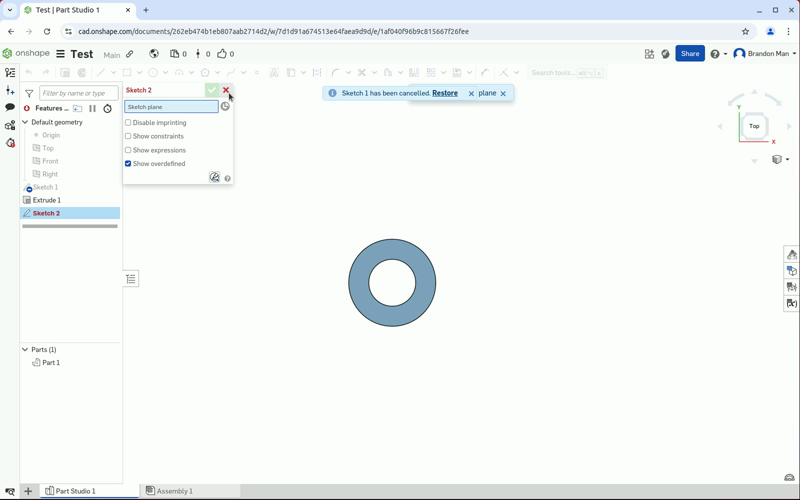
mouse_move(73, 150)
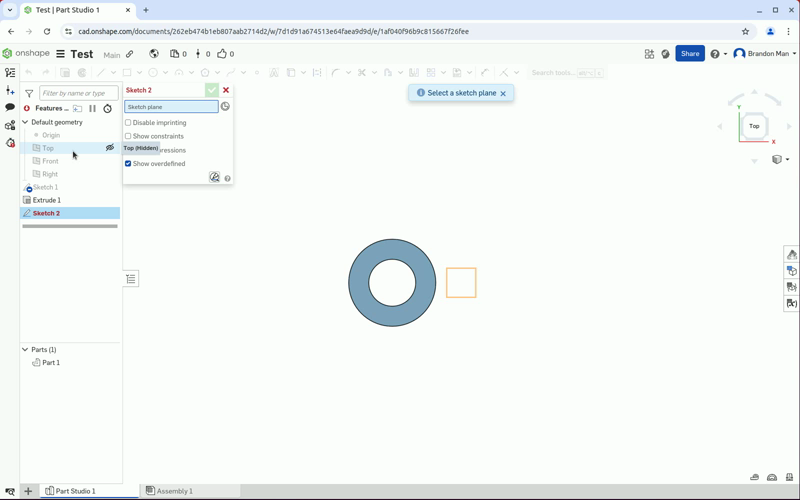
click(73, 150)
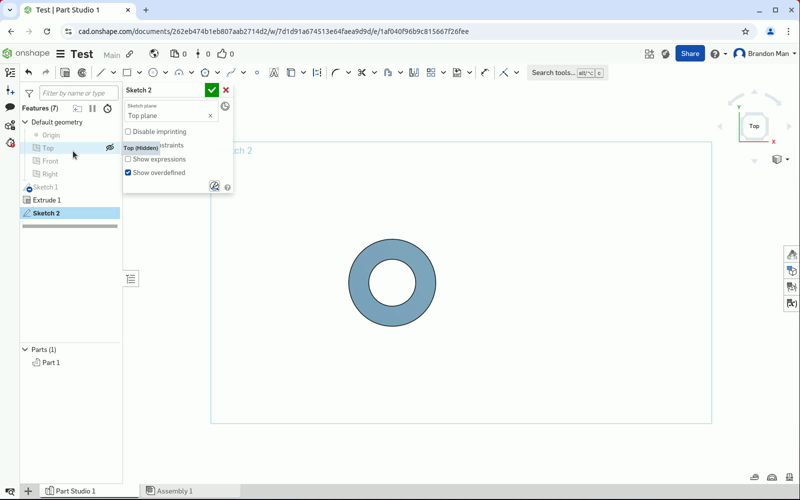
mouse_move(73, 352)
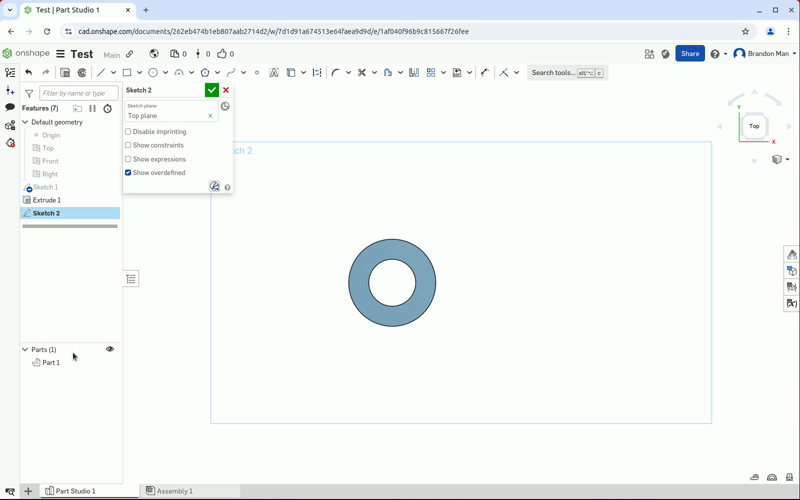
key(y)
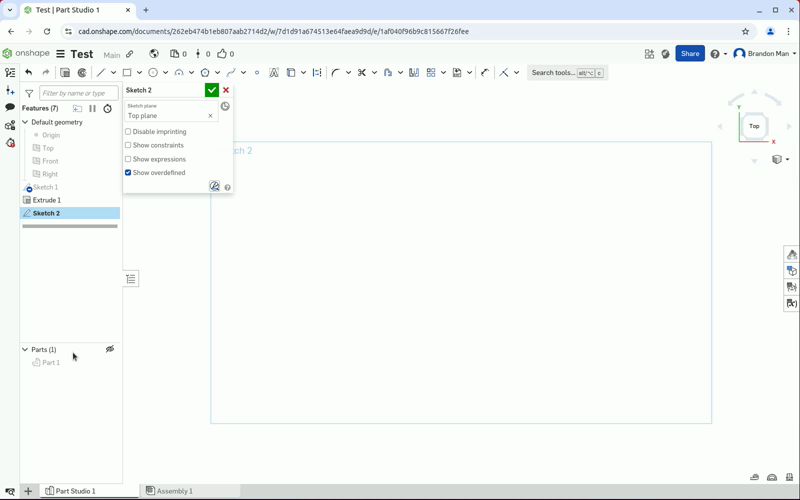
key(l)
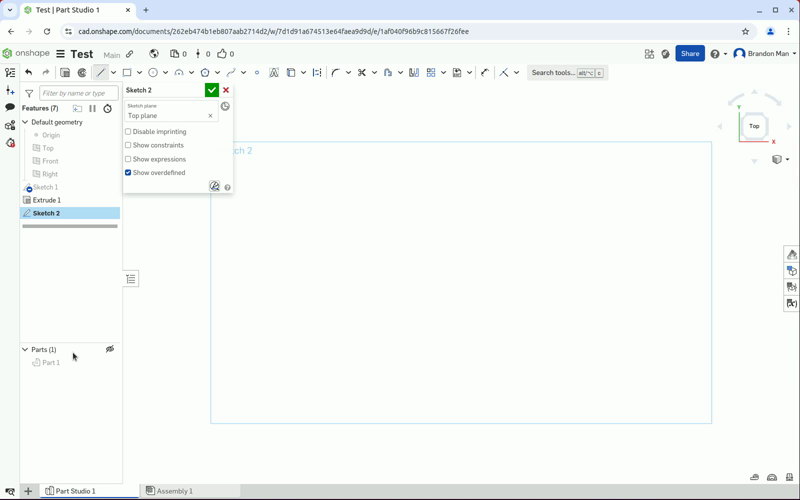
key_down(shift)
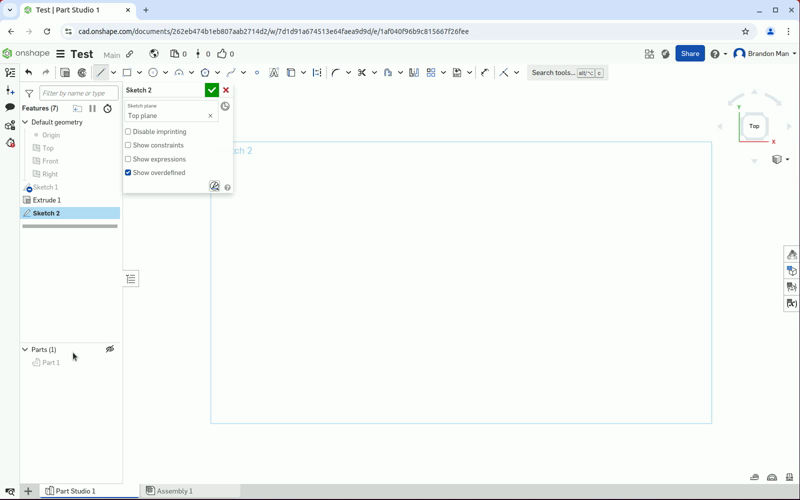
mouse_move(391, 326)
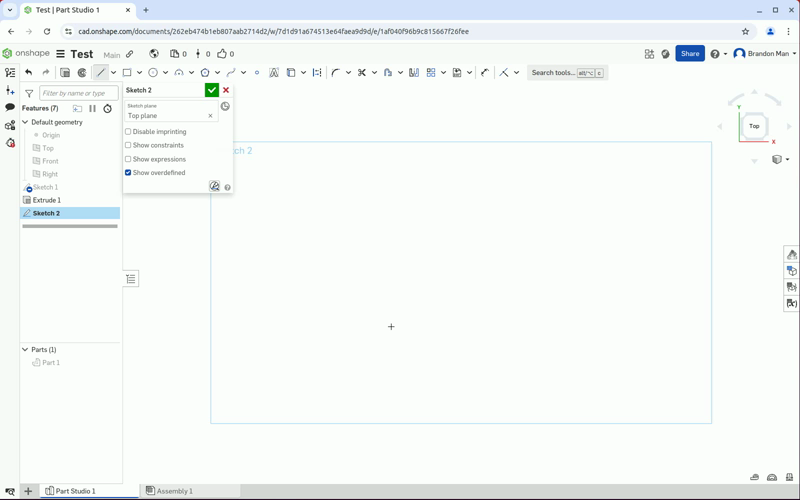
click(391, 326)
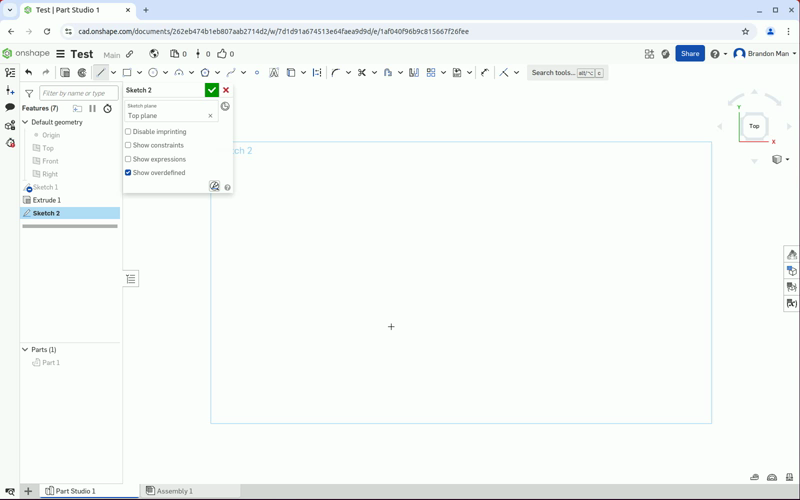
key_up(shift)
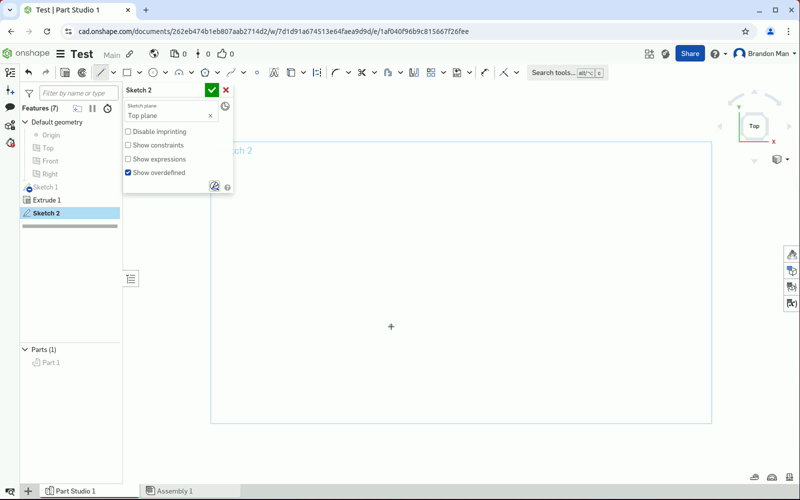
key_down(shift)
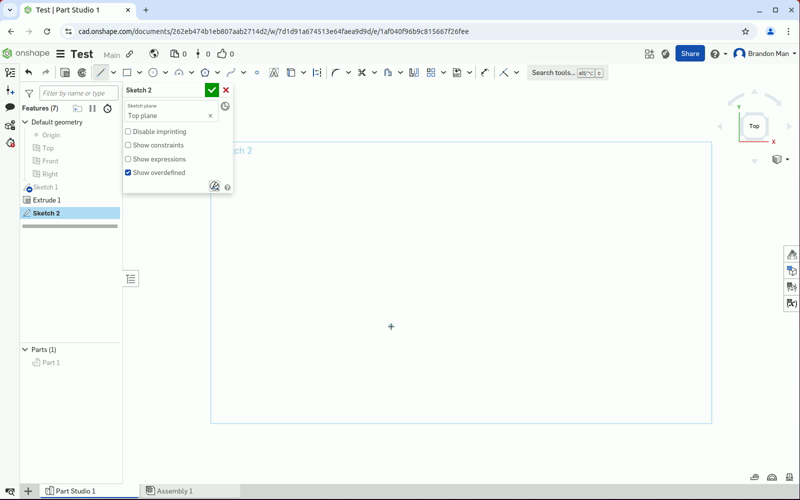
mouse_move(529, 324)
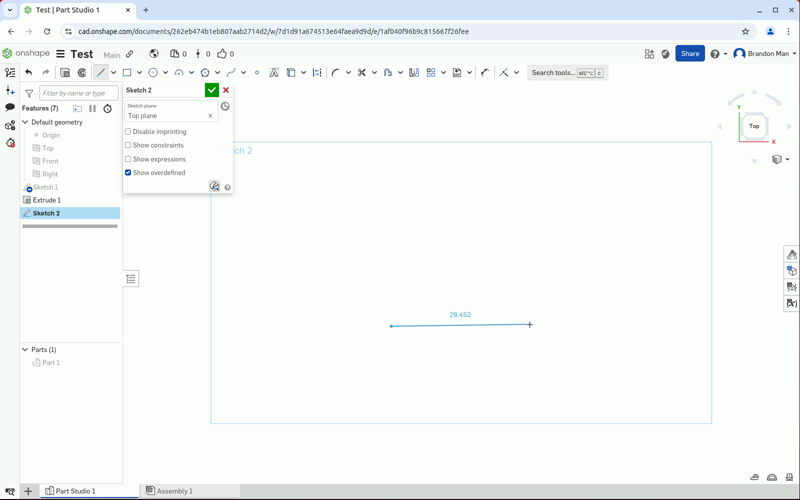
click(529, 324)
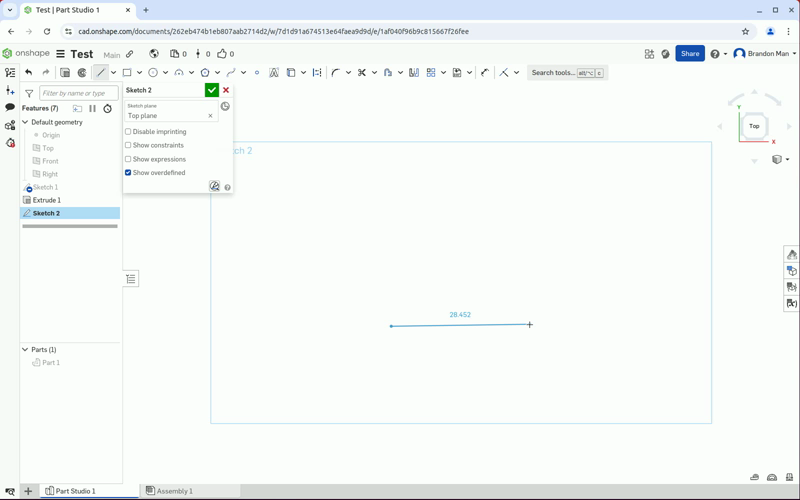
key_up(shift)
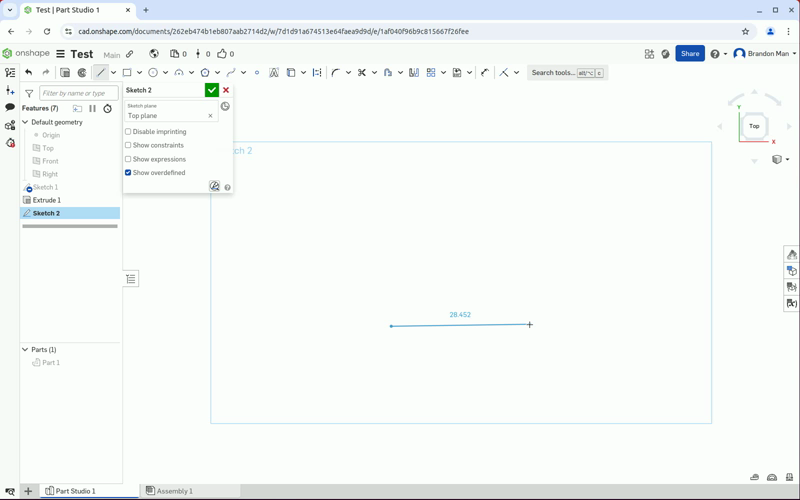
key(esc)
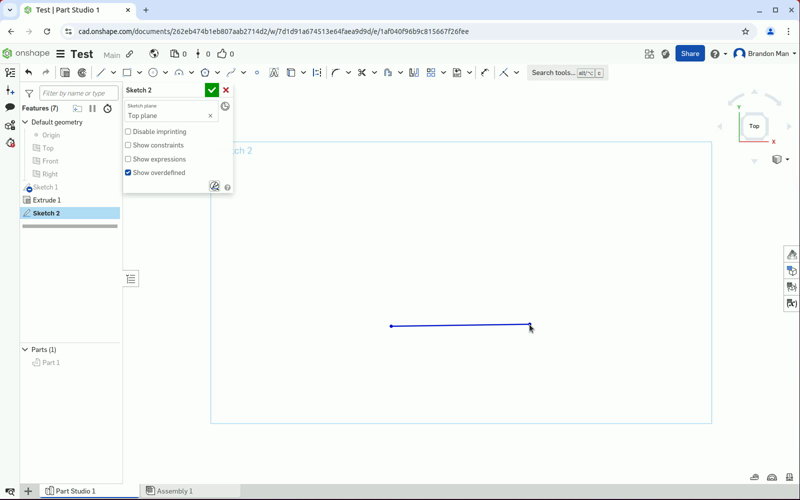
key(a)
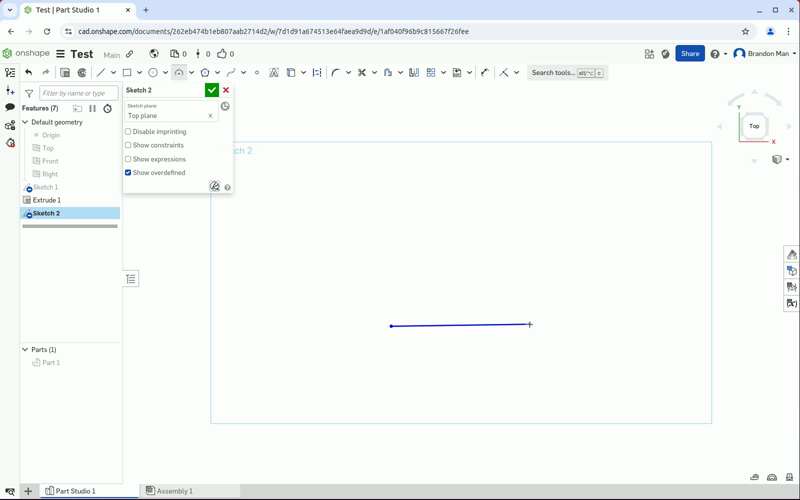
mouse_move(529, 324)
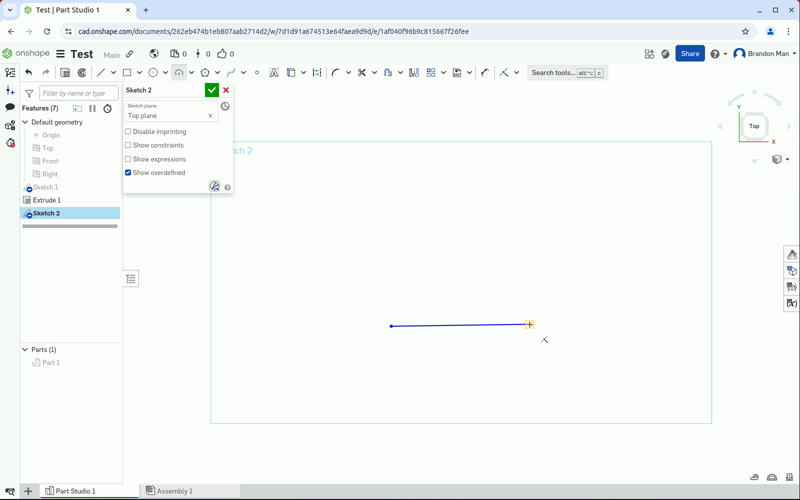
click(529, 324)
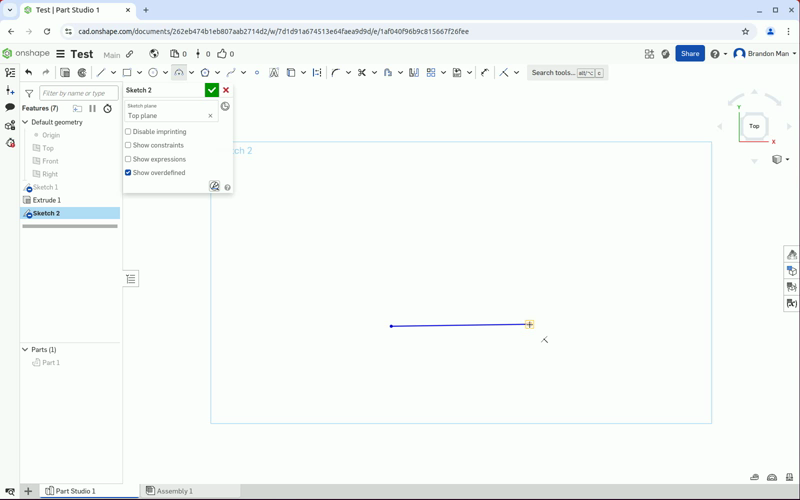
key_down(shift)
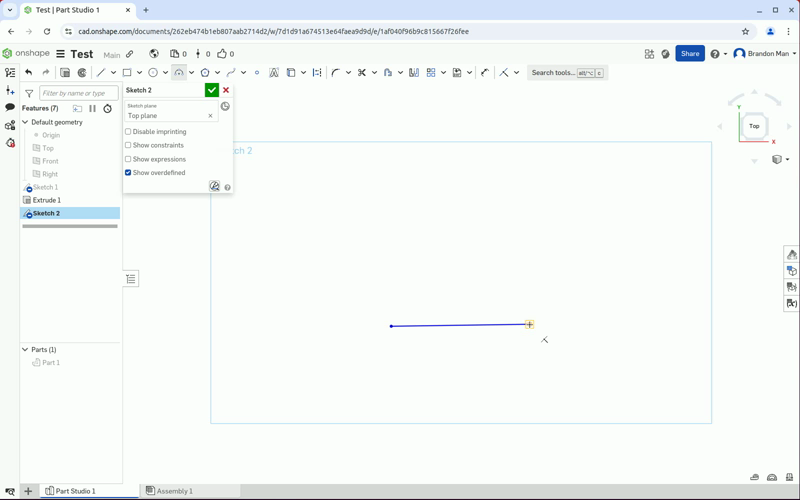
mouse_move(529, 241)
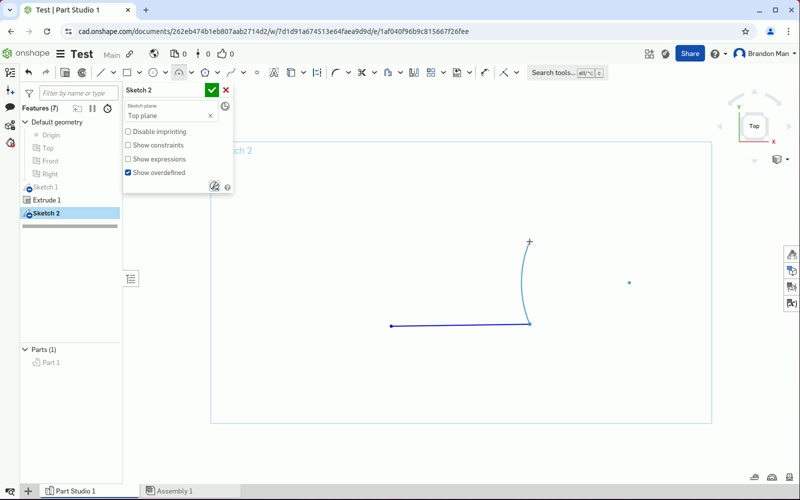
click(529, 241)
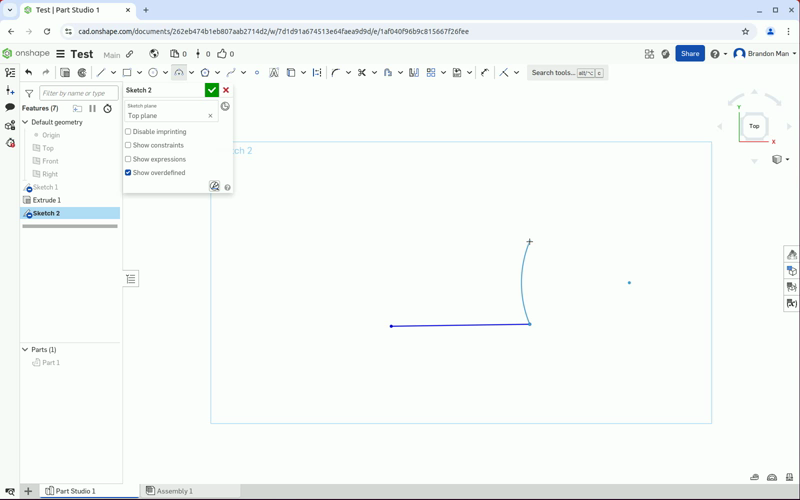
mouse_move(570, 282)
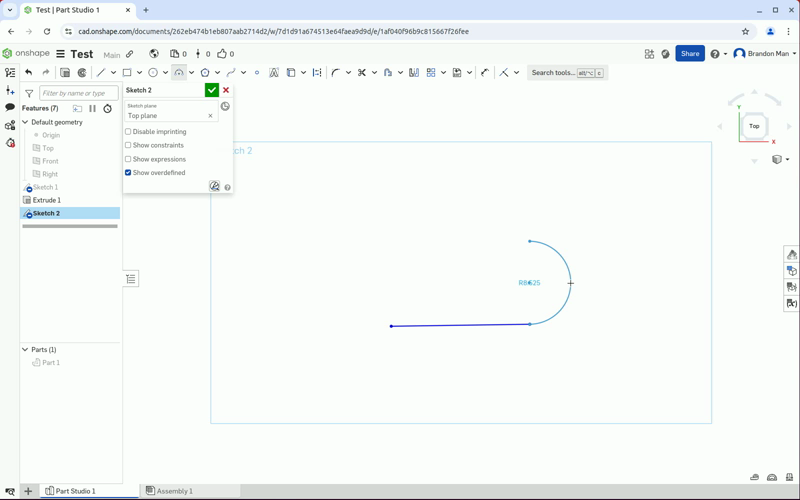
click(570, 282)
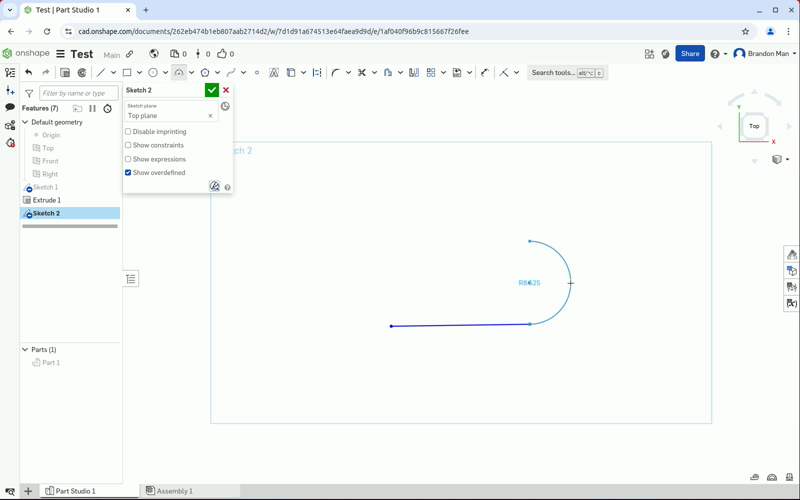
key_up(shift)
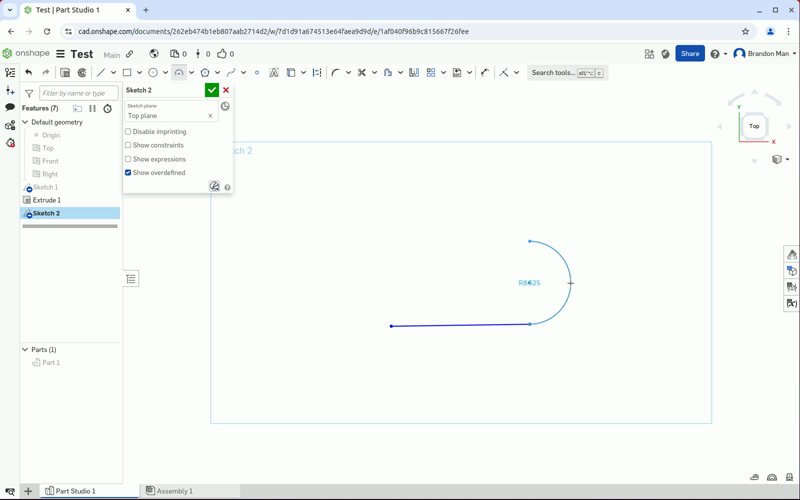
key(esc)
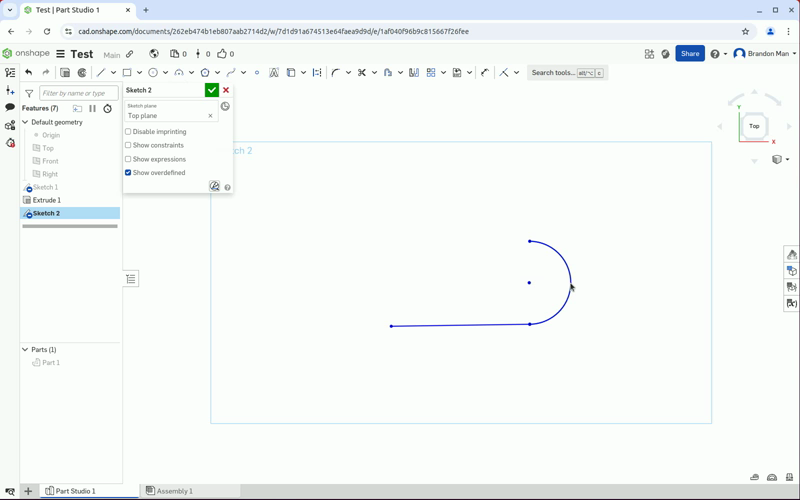
key(l)
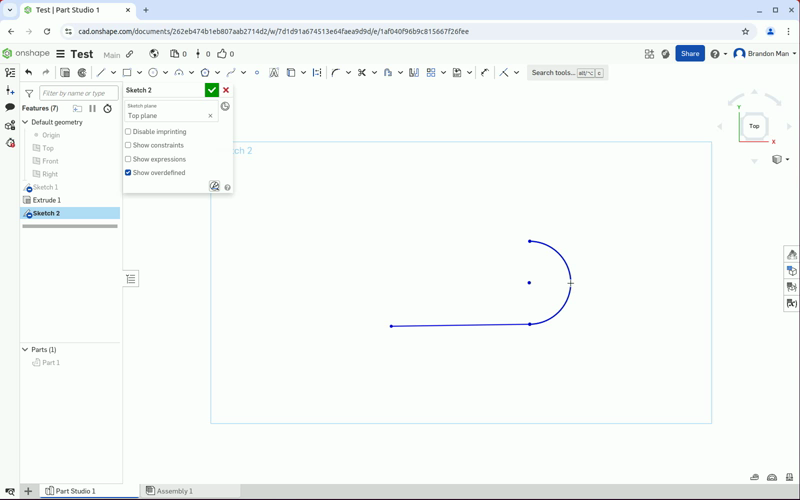
mouse_move(529, 241)
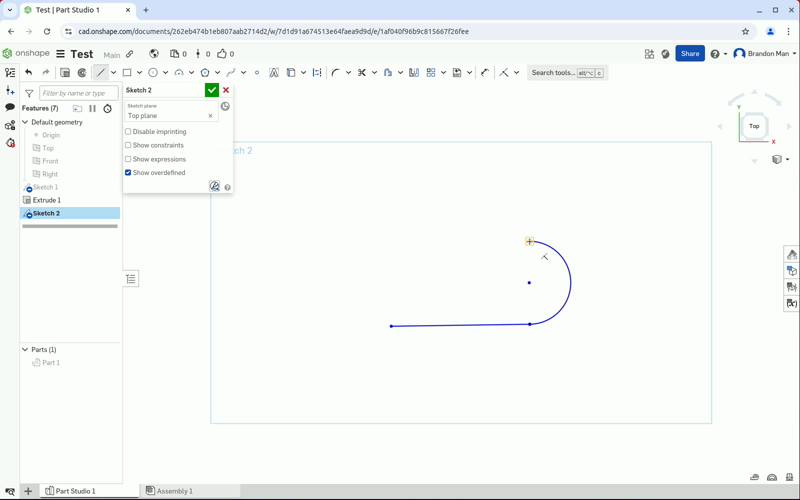
click(529, 241)
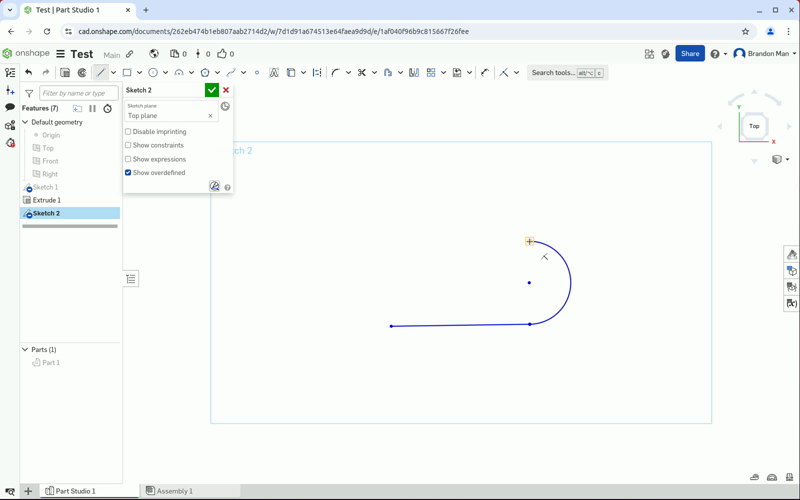
key_down(shift)
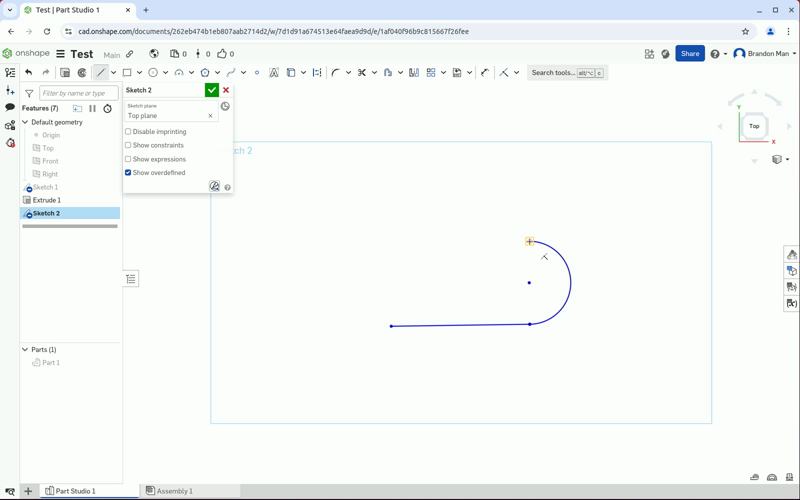
mouse_move(391, 241)
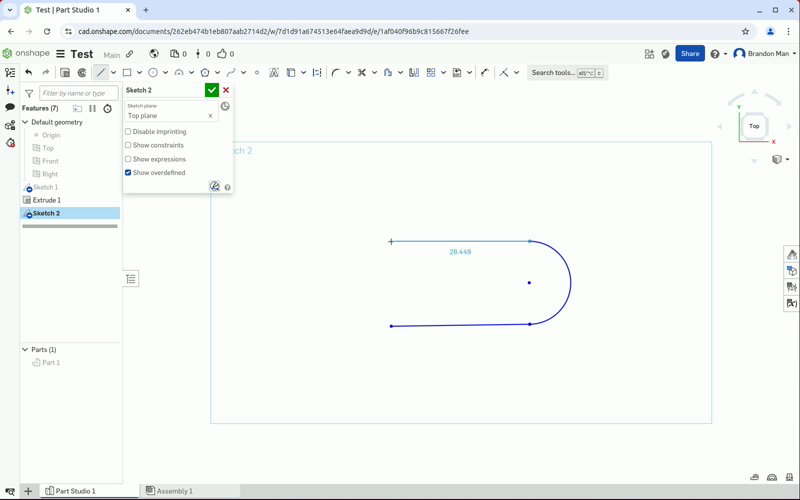
click(391, 241)
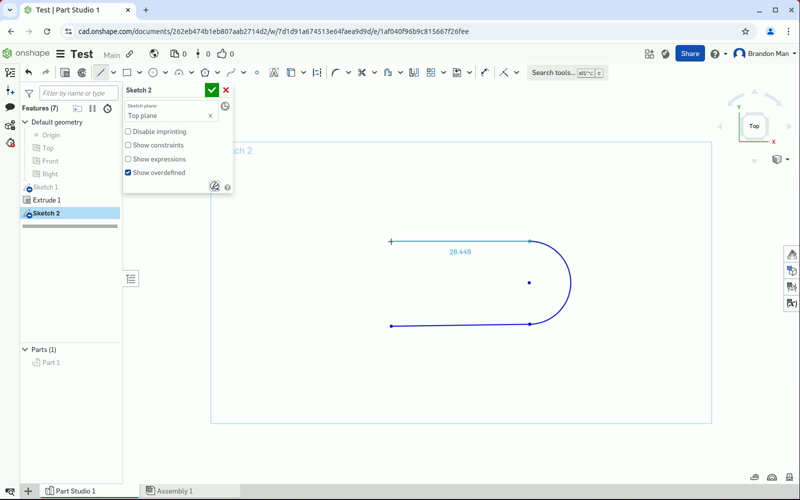
key_up(shift)
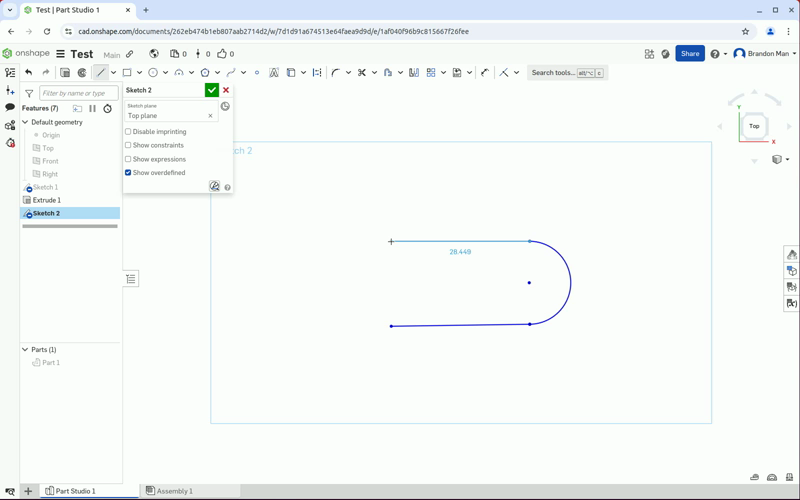
key(esc)
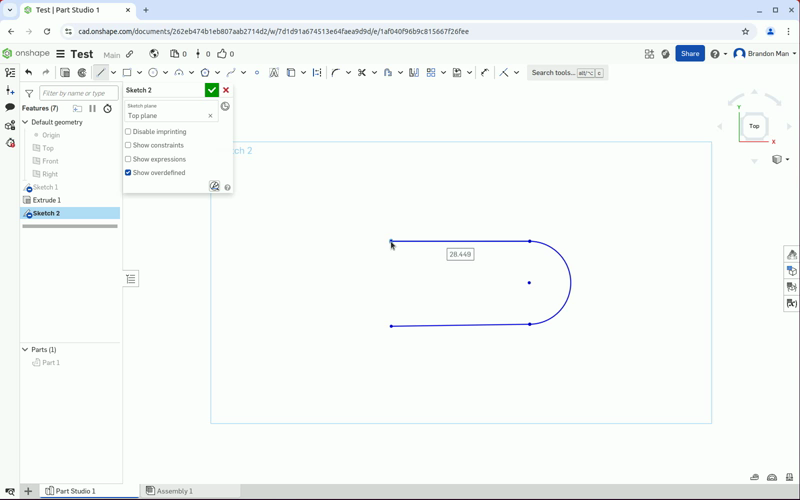
key(a)
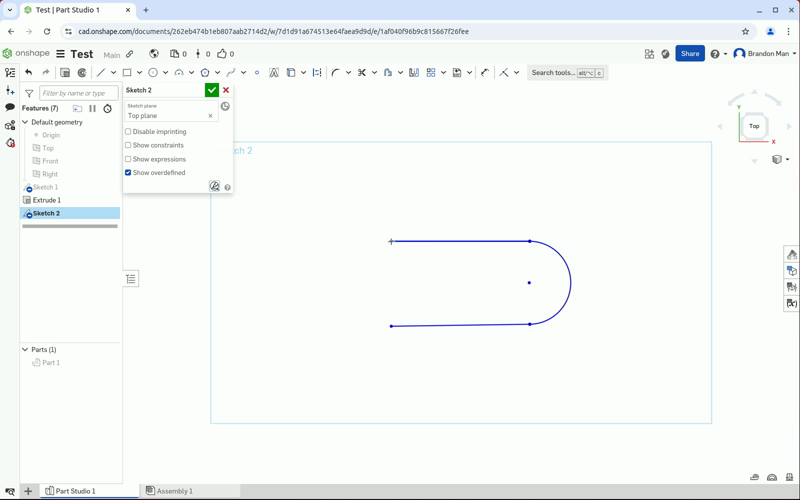
mouse_move(391, 241)
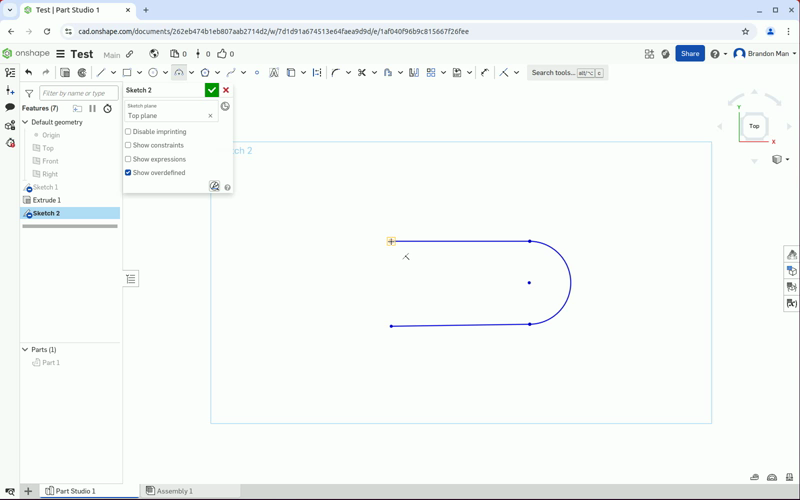
click(391, 241)
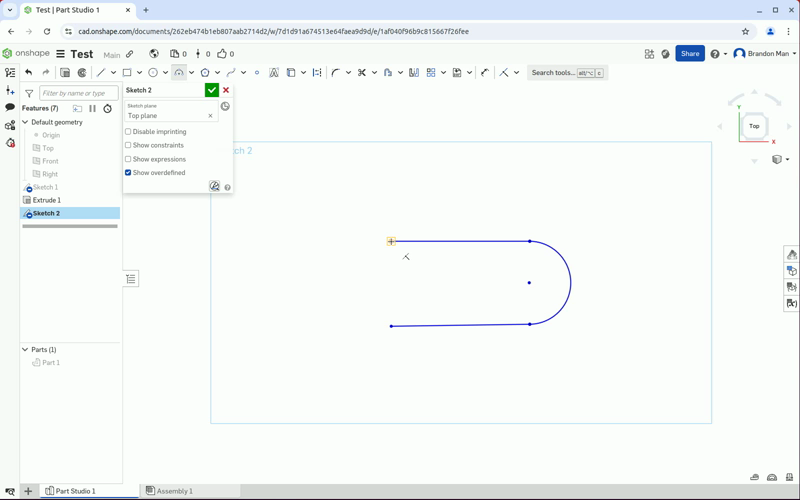
mouse_move(391, 326)
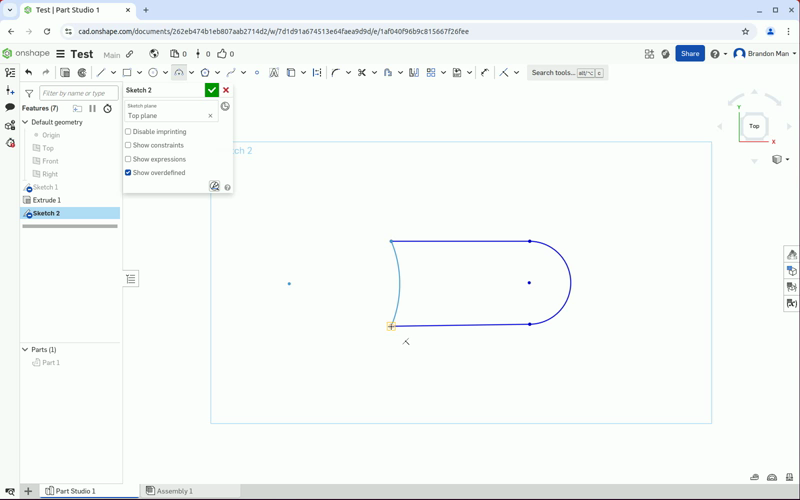
click(391, 326)
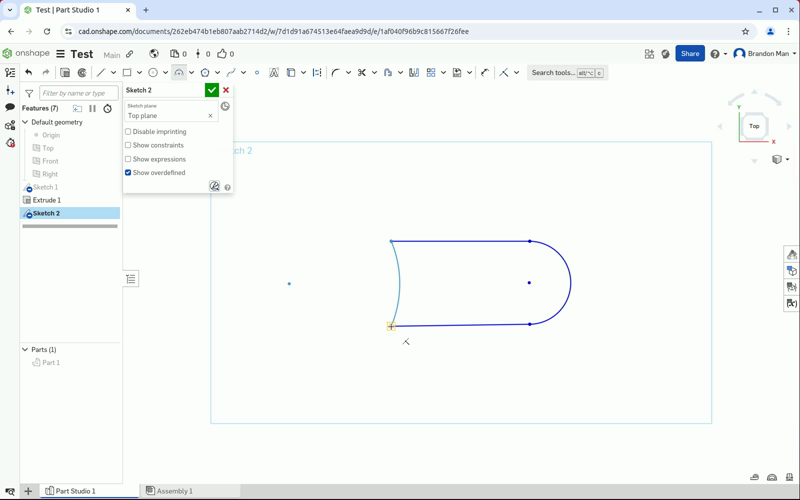
key_down(shift)
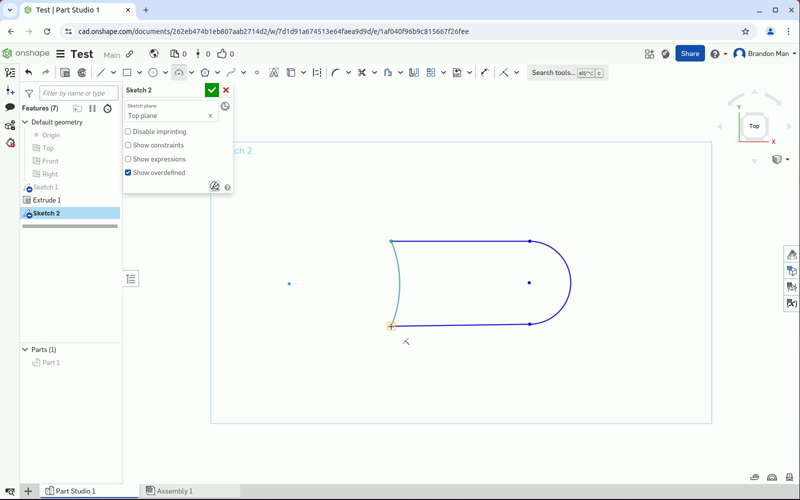
mouse_move(433, 283)
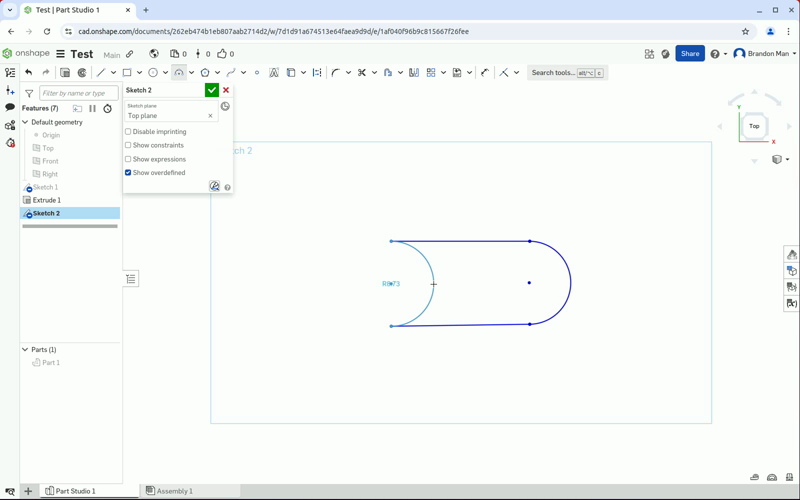
click(433, 283)
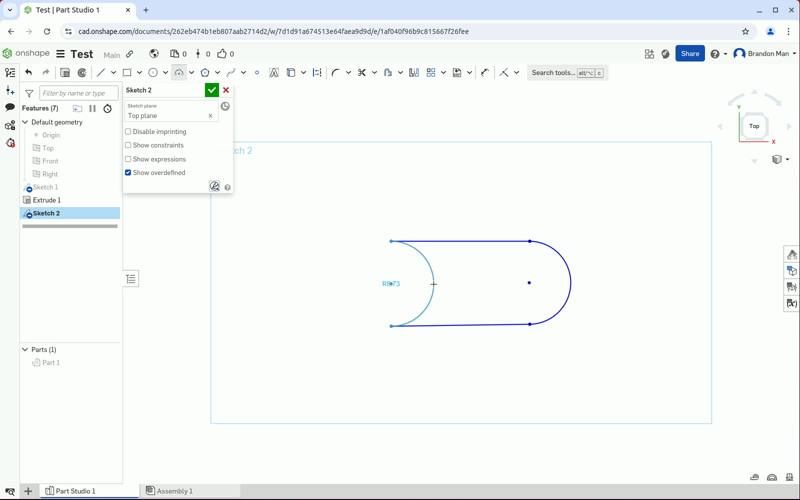
key_up(shift)
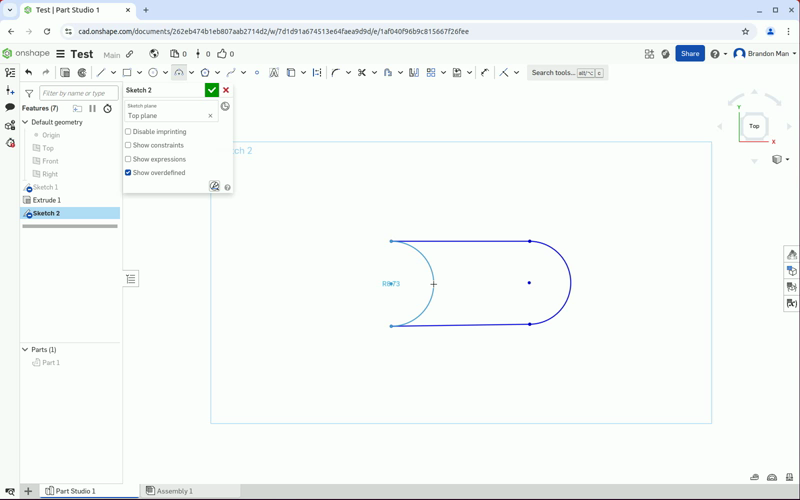
key(esc)
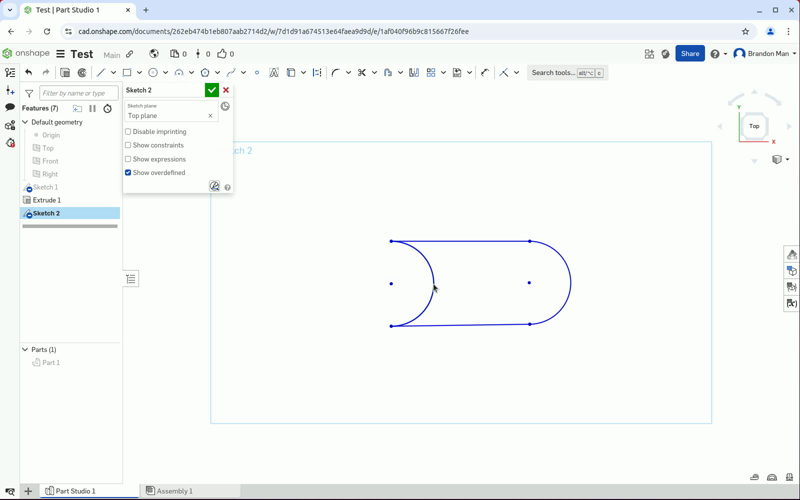
key(c)
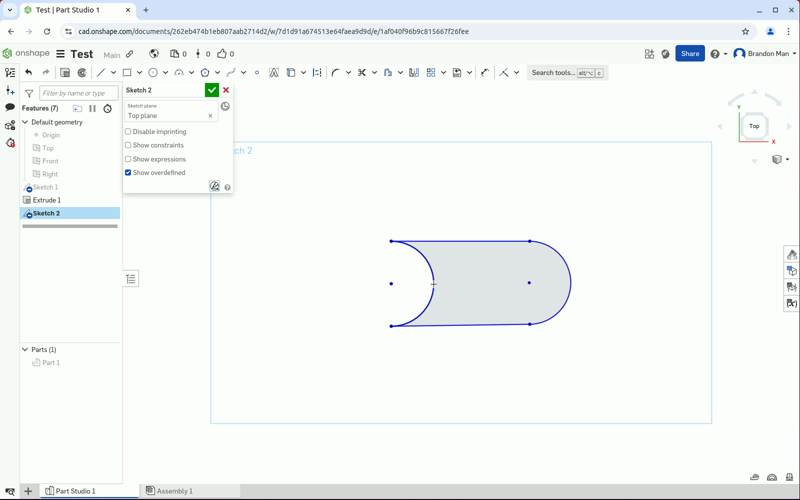
key_down(shift)
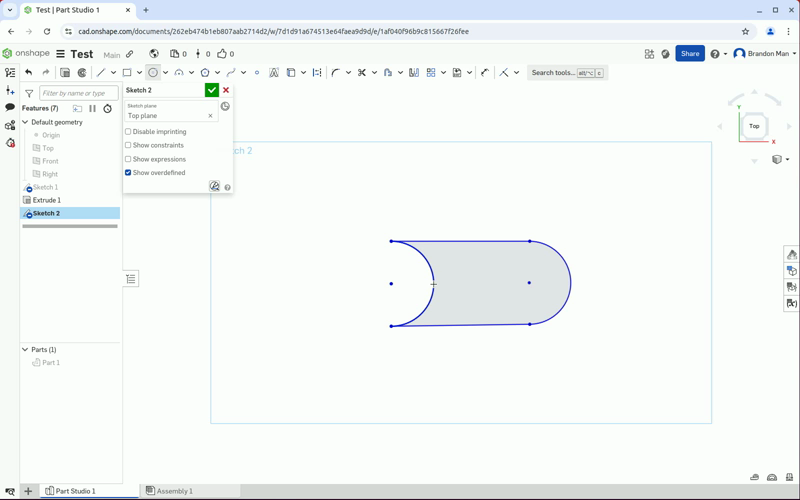
mouse_move(529, 282)
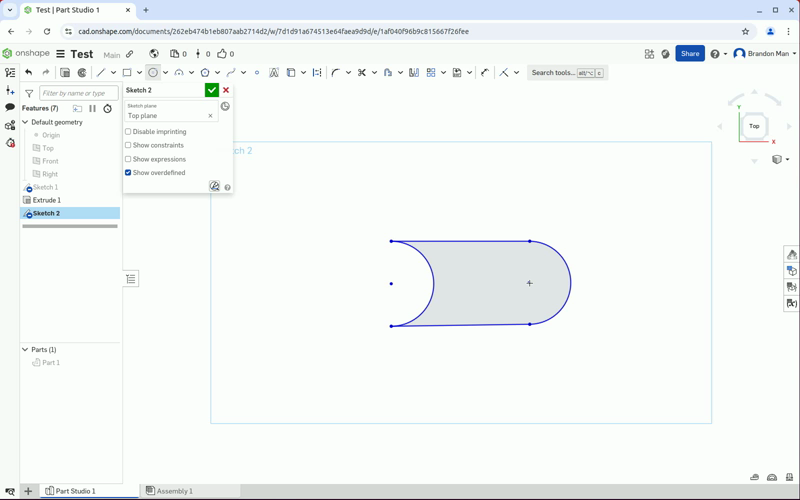
scroll(6)
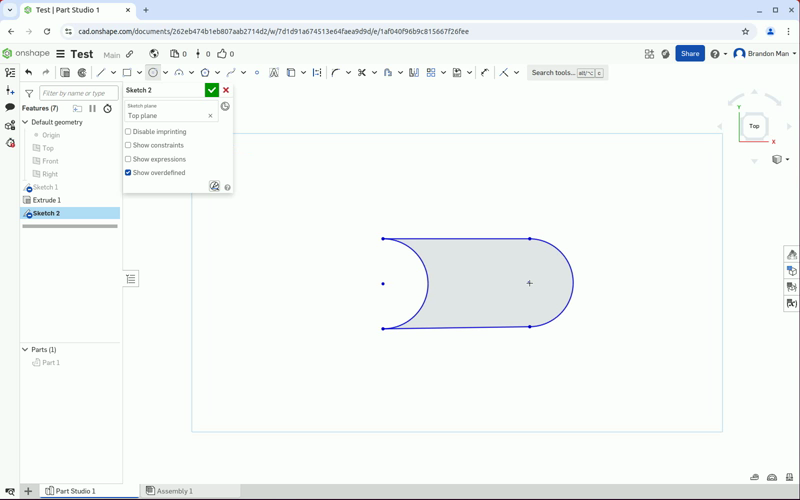
scroll(6)
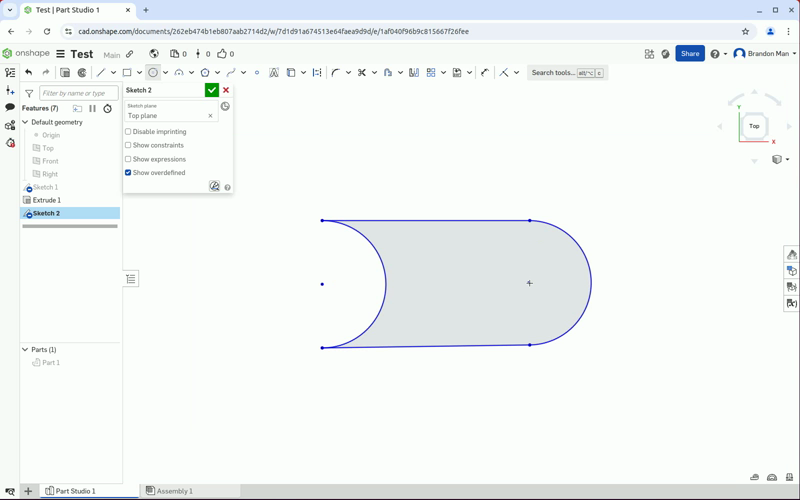
scroll(6)
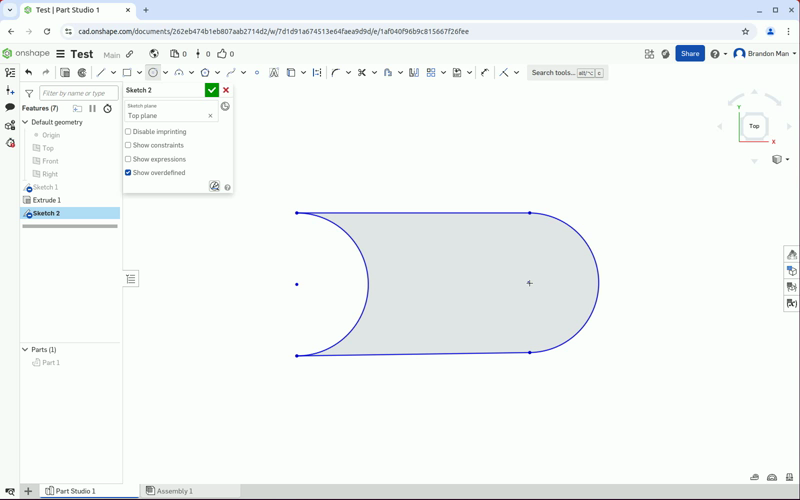
scroll(6)
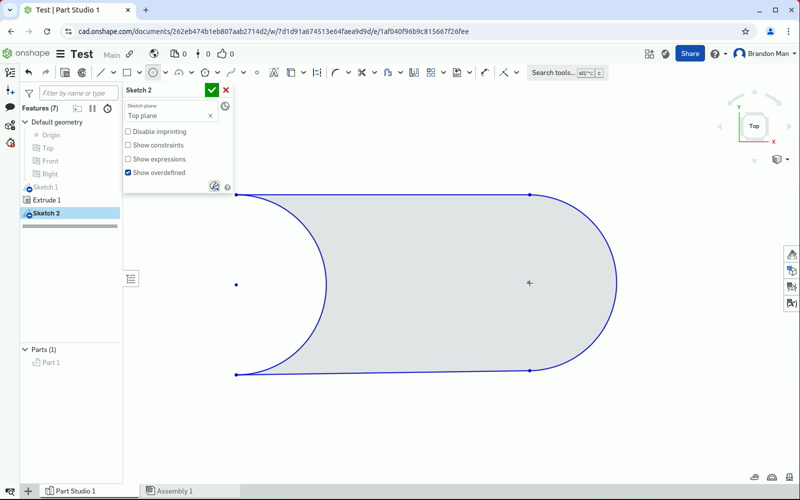
scroll(6)
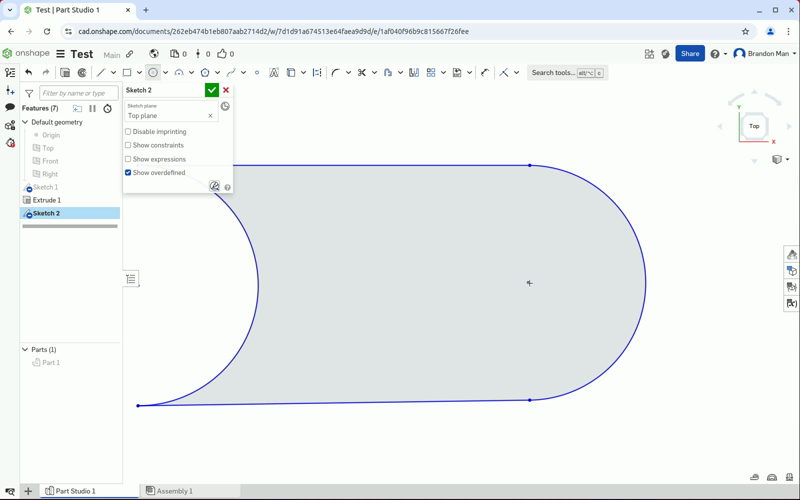
scroll(6)
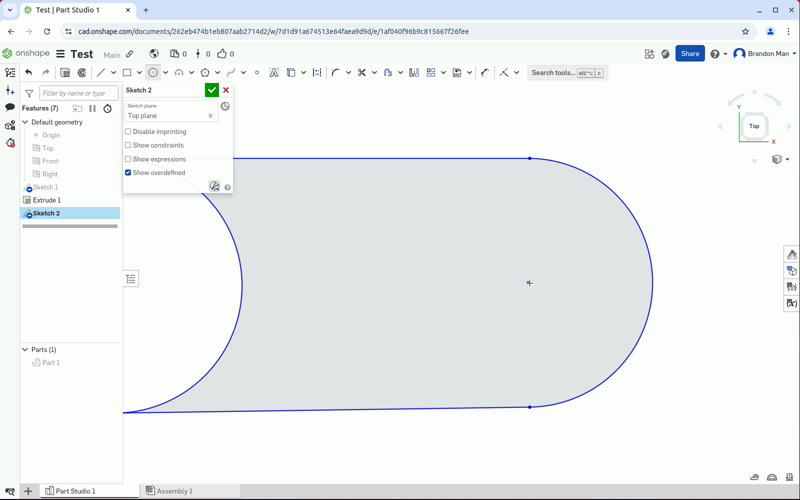
scroll(6)
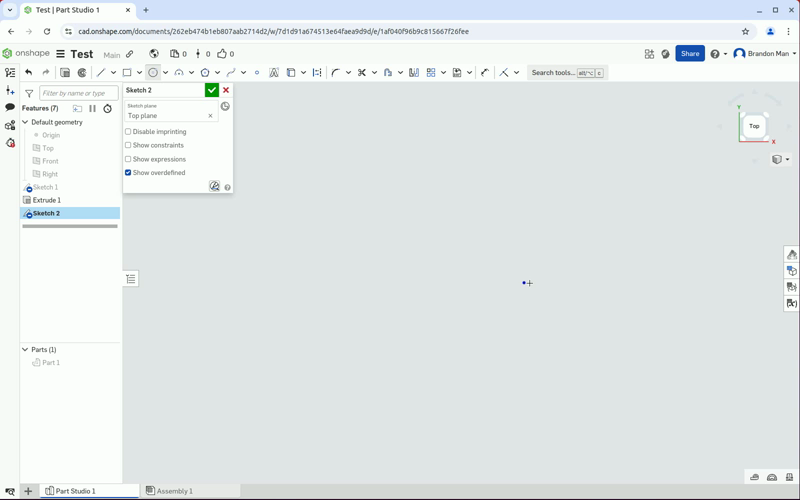
click(529, 282)
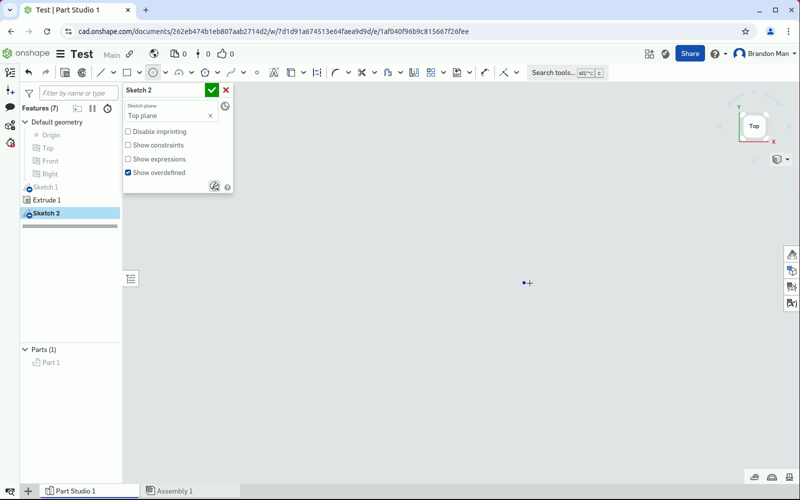
scroll(-6)
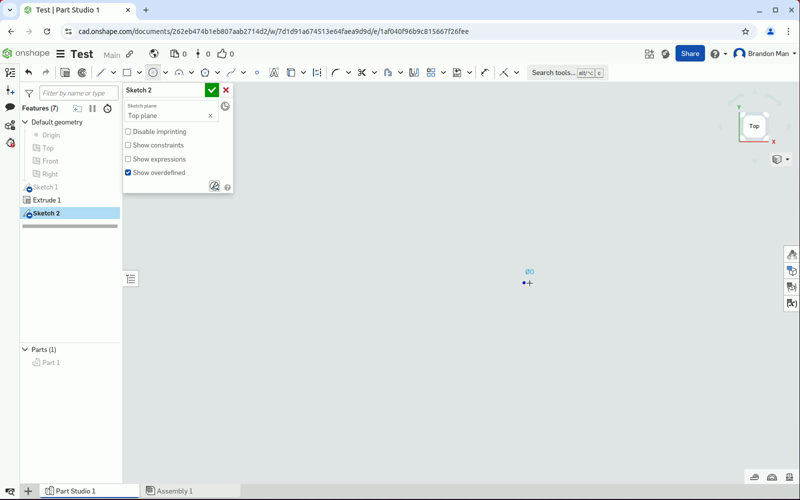
scroll(-6)
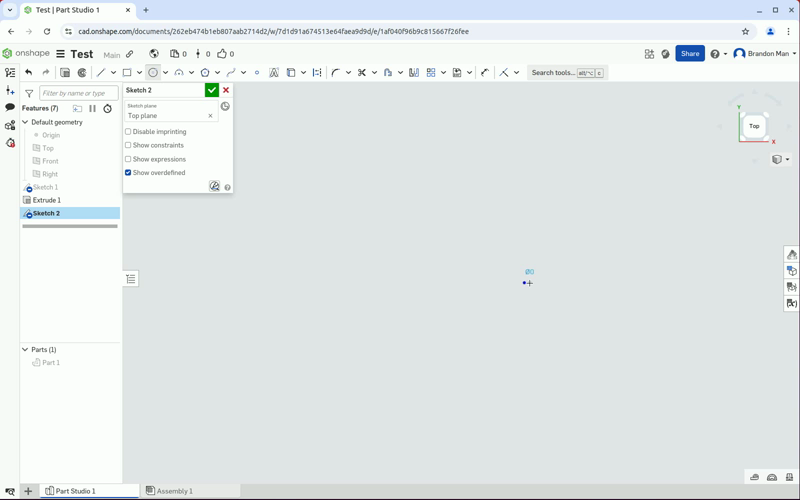
scroll(-6)
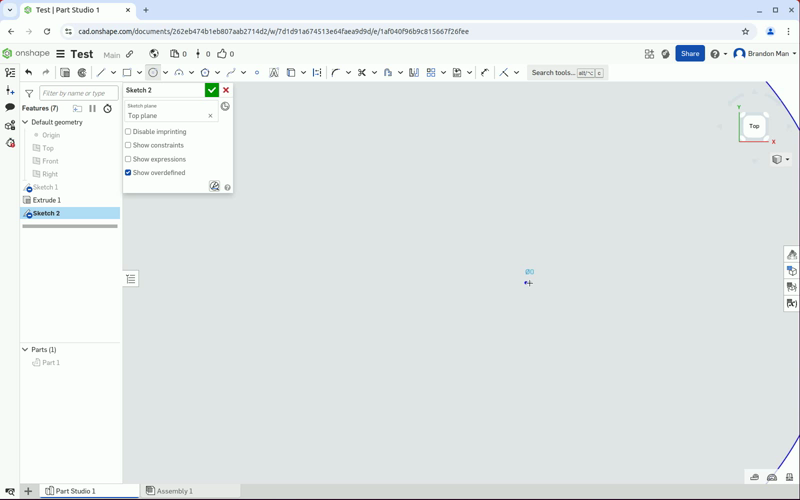
scroll(-6)
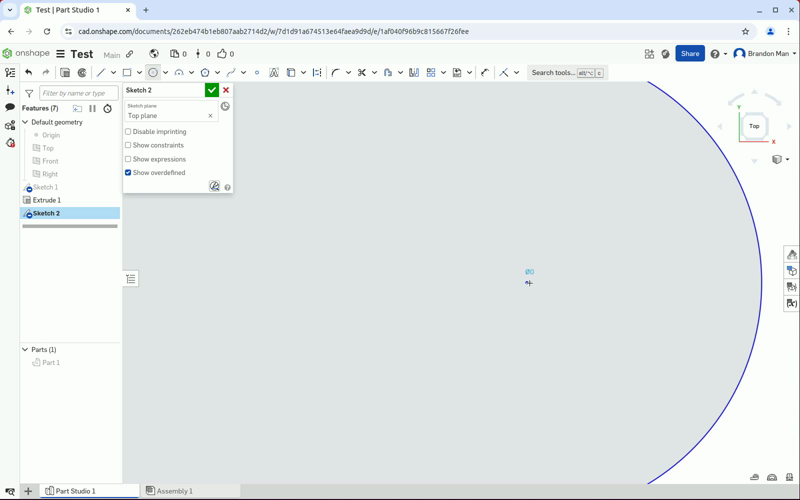
scroll(-6)
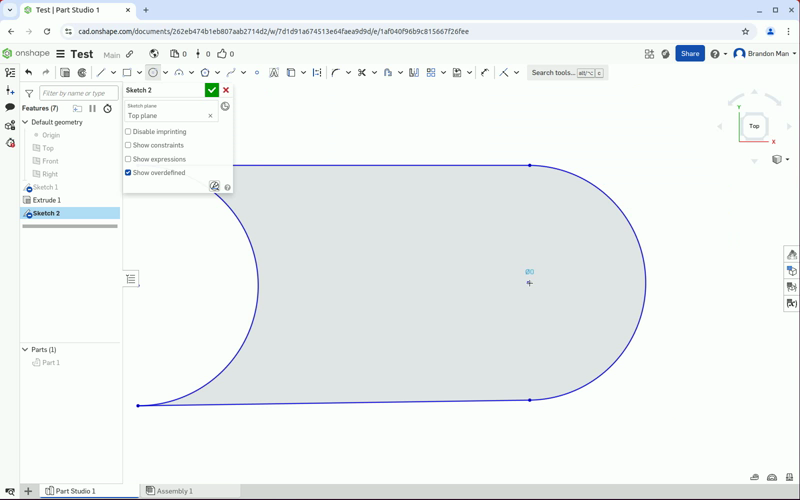
scroll(-6)
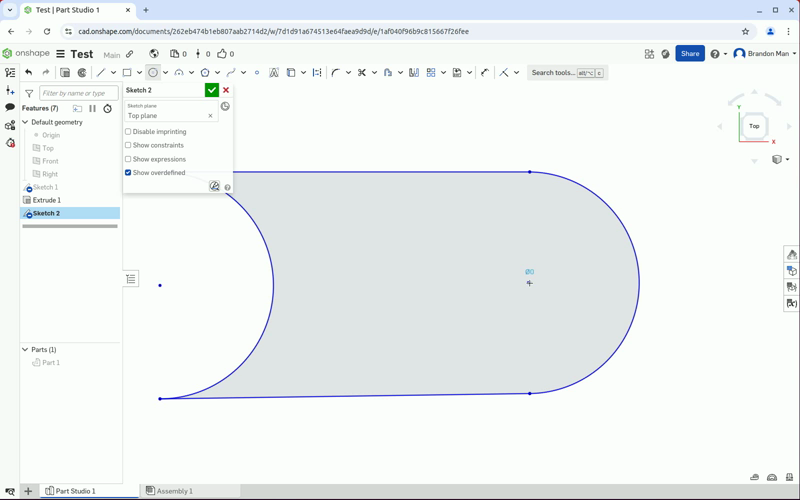
scroll(-6)
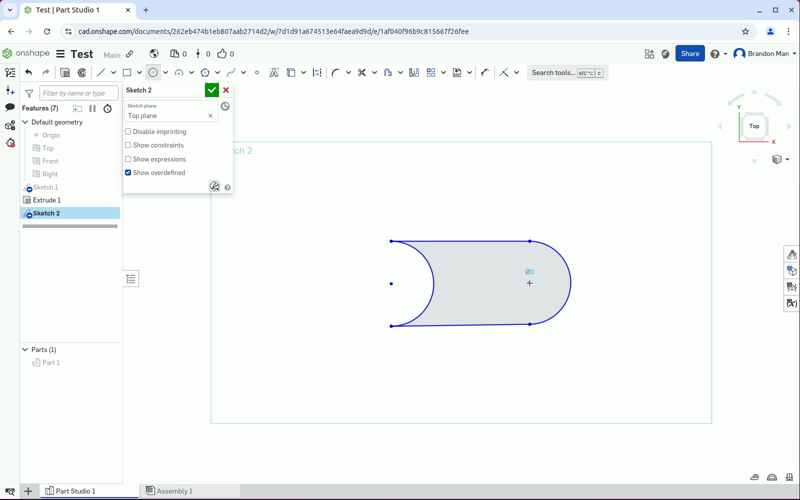
key_up(shift)
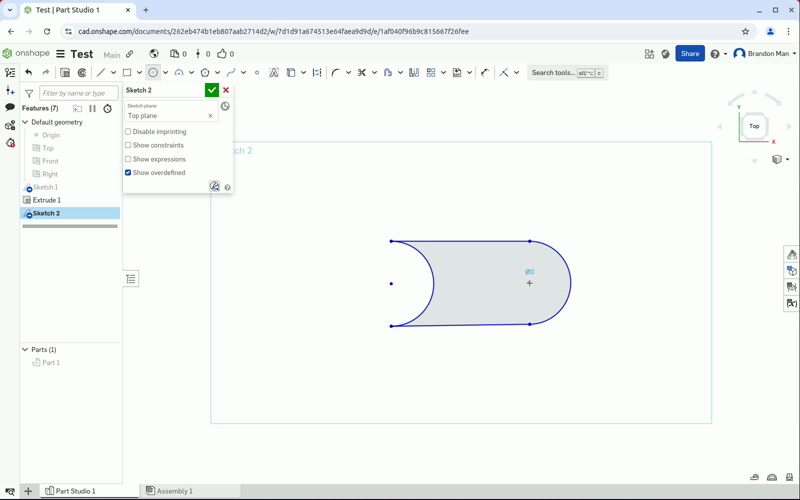
mouse_move(554, 282)
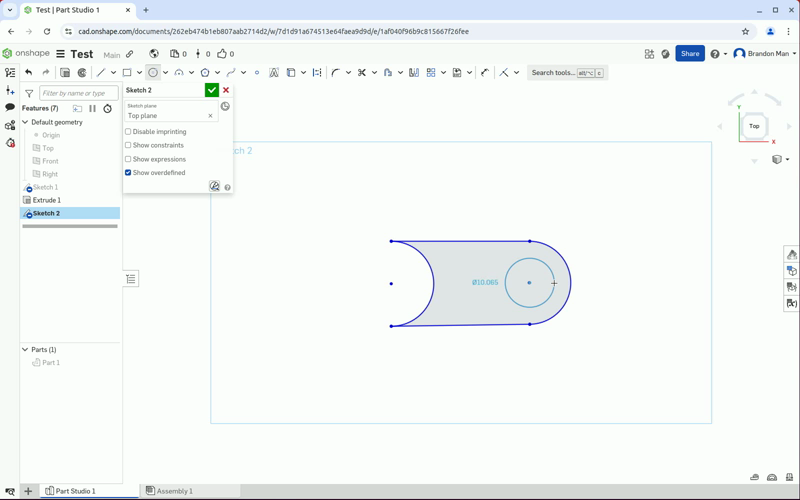
click(554, 282)
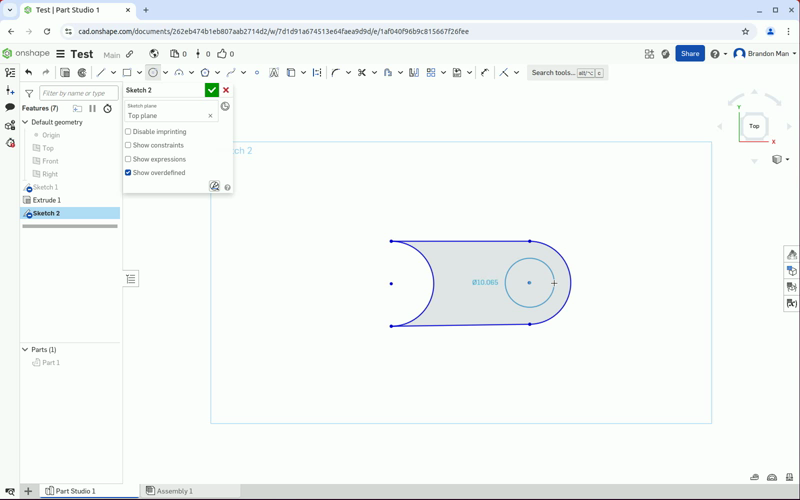
key(esc)
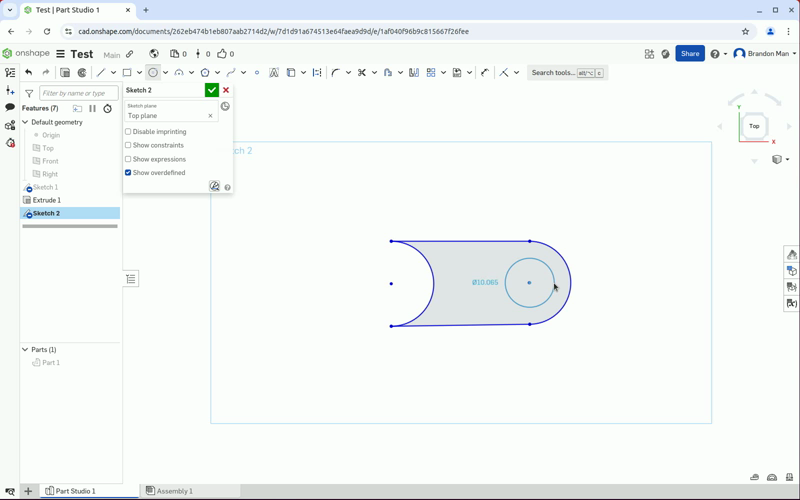
mouse_move(444, 310)
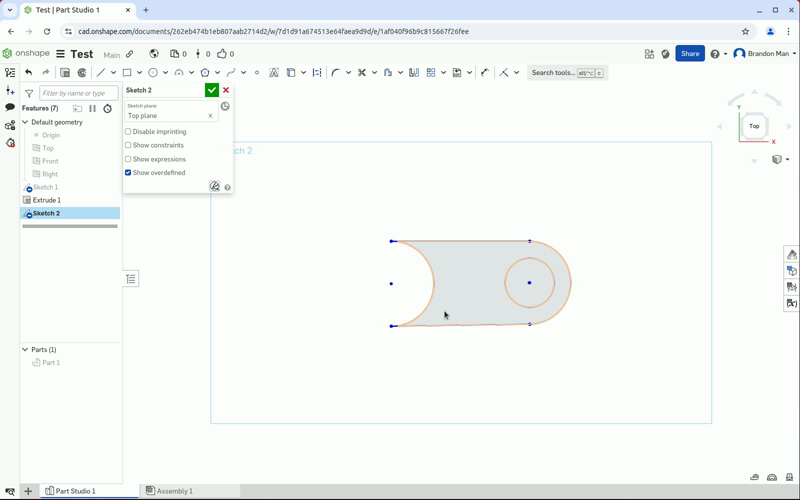
click(444, 310)
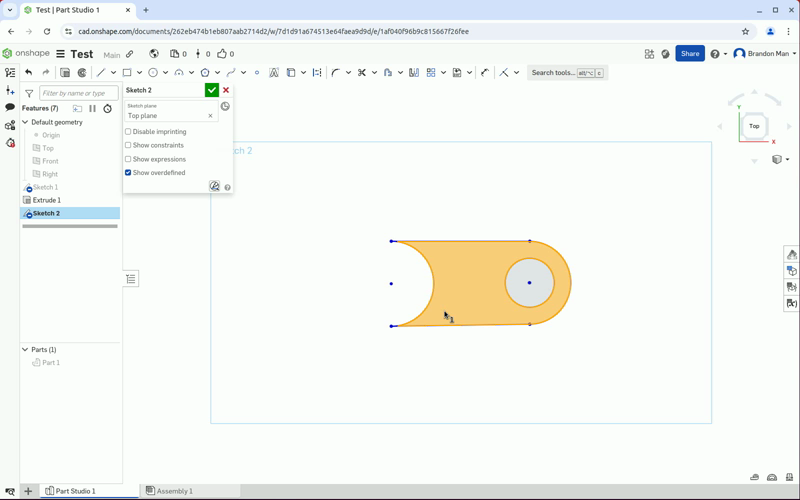
mouse_move(73, 352)
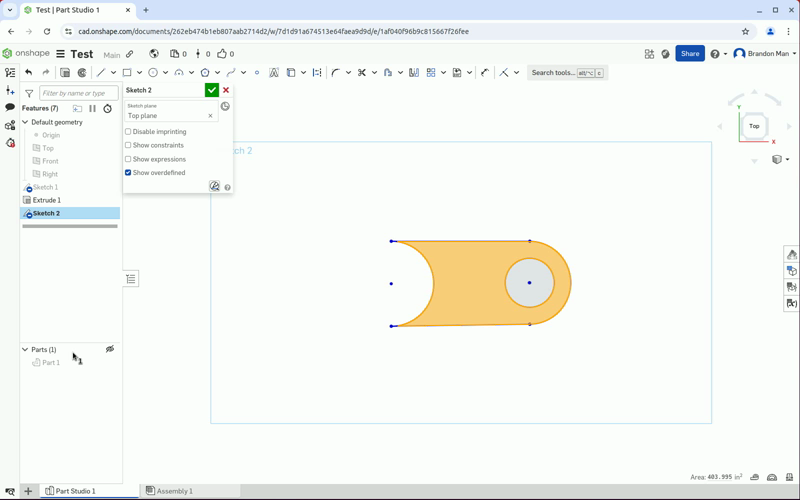
key(shift+y)
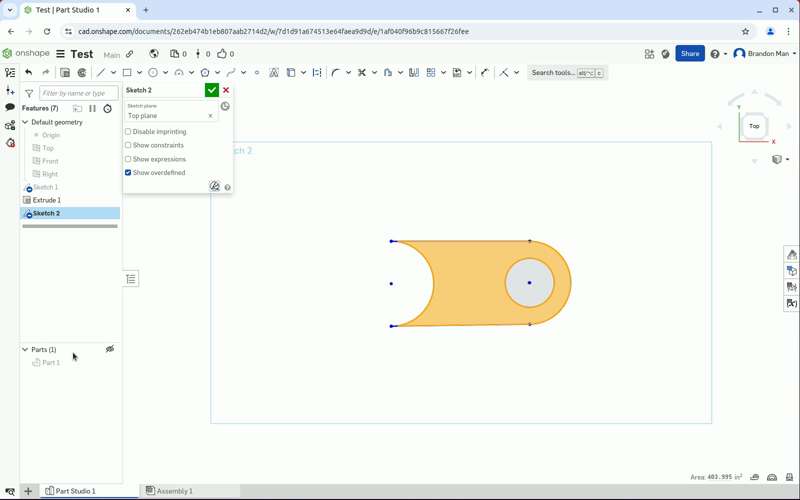
key(shift+e)
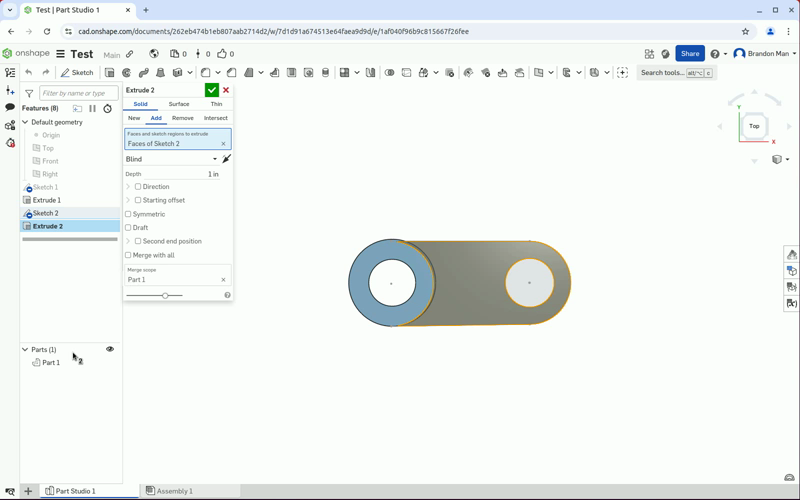
mouse_move(143, 106)
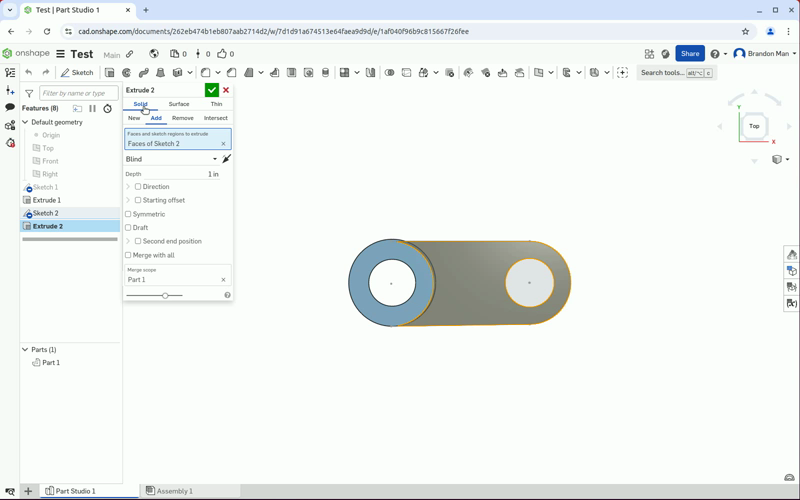
click(143, 106)
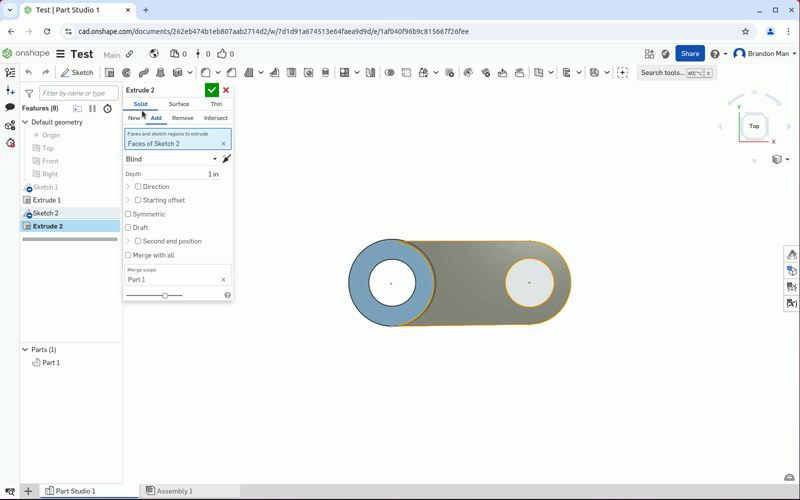
mouse_move(137, 120)
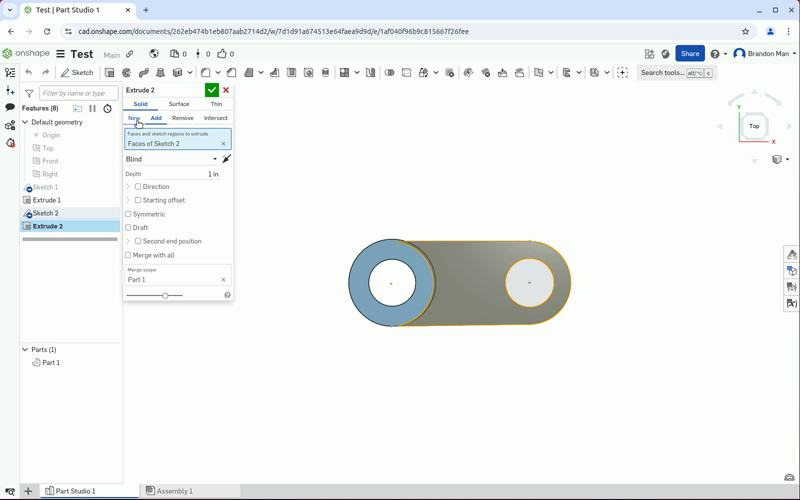
click(137, 120)
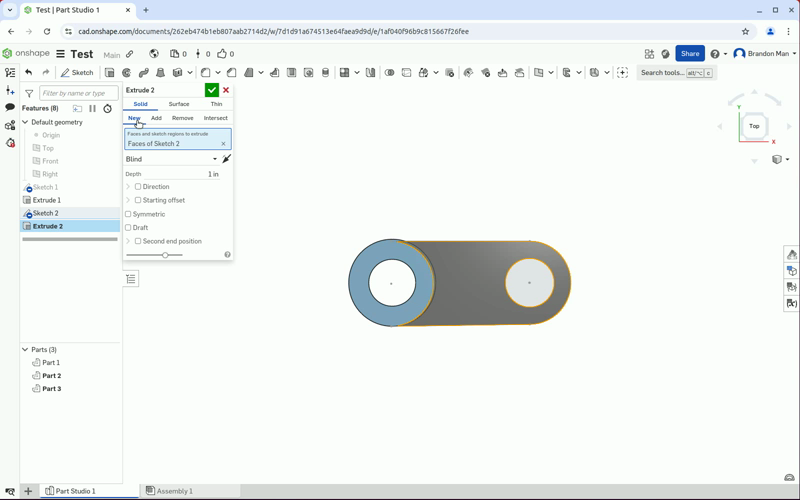
key(tab, 4)
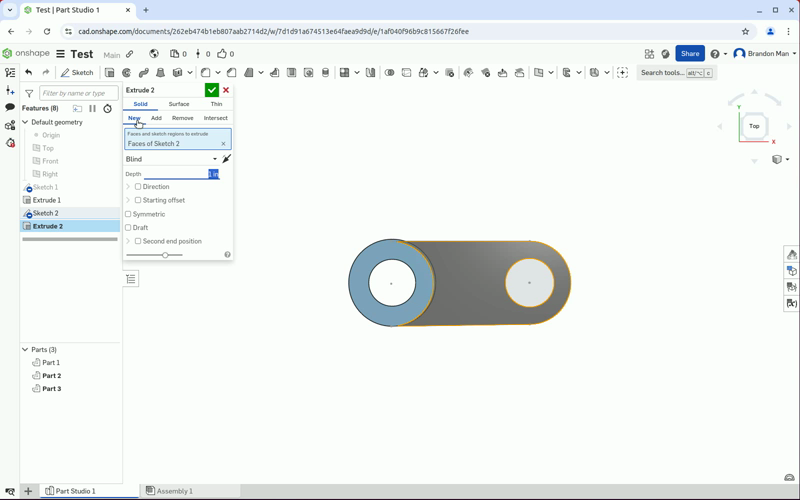
text(7.703)
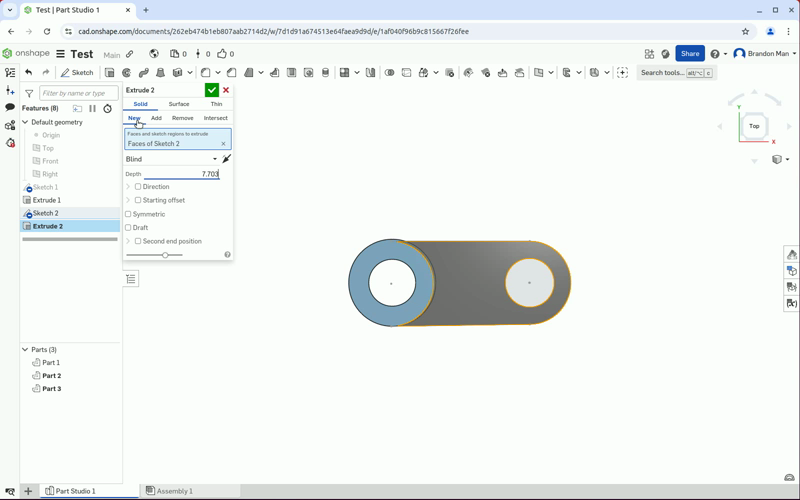
key(enter)
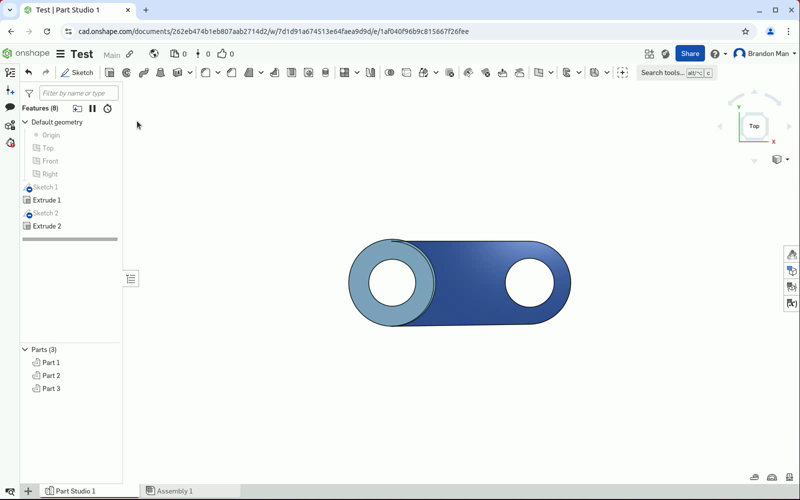
key(shift+h)
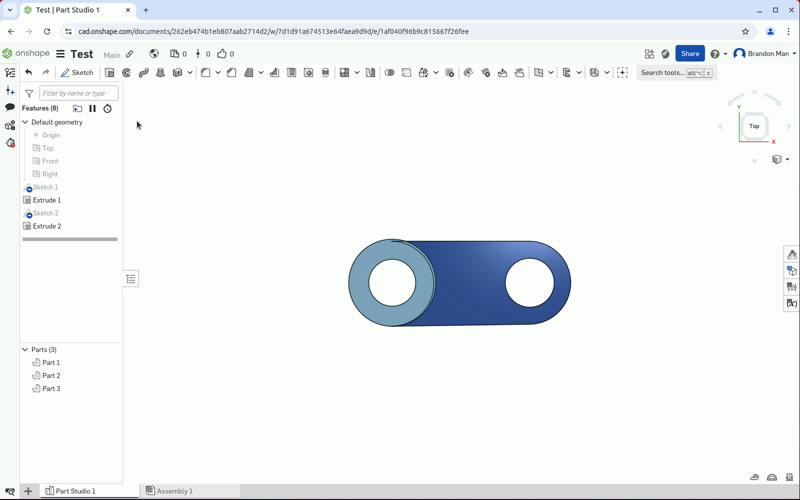
key(shift+h)
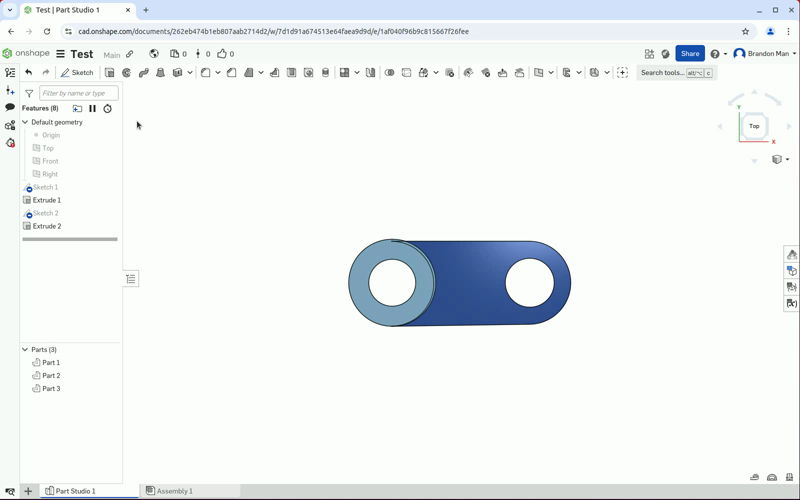
mouse_move(73, 189)
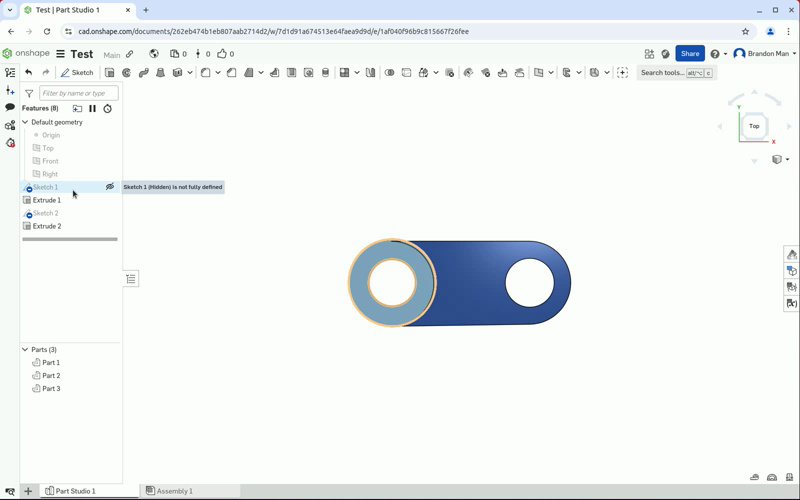
click(73, 189)
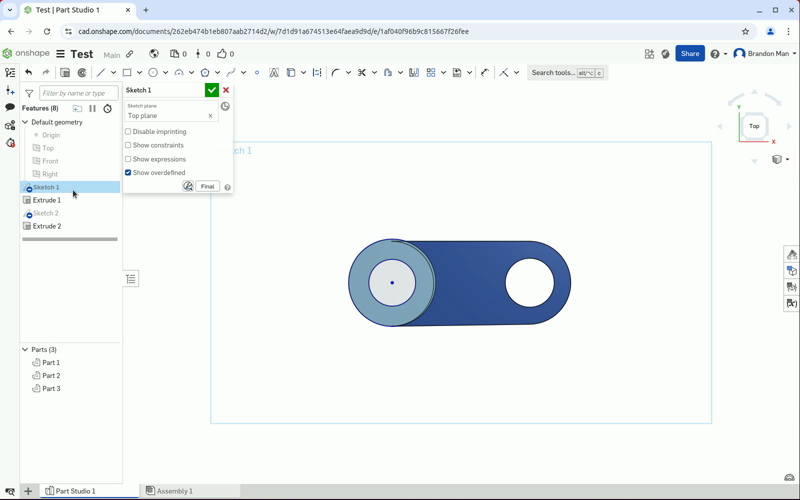
mouse_move(229, 92)
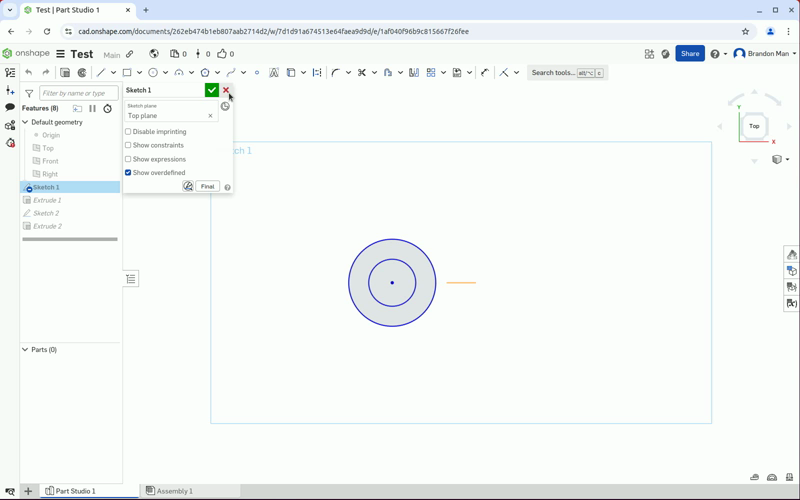
click(229, 92)
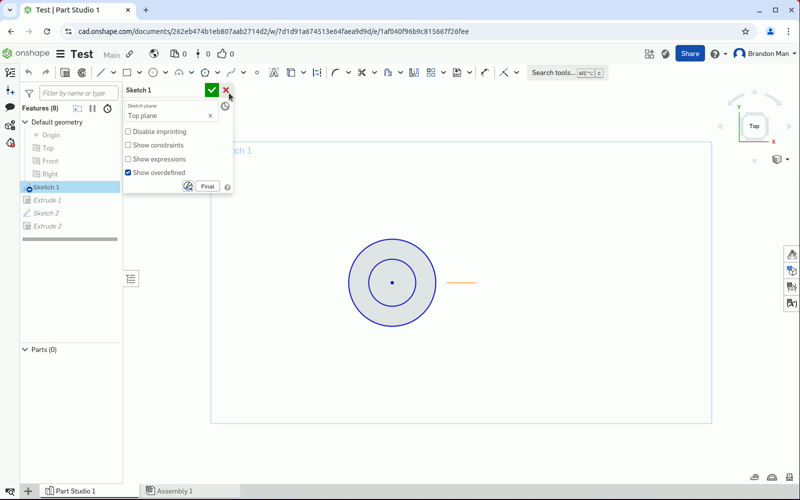
key(shift+s)
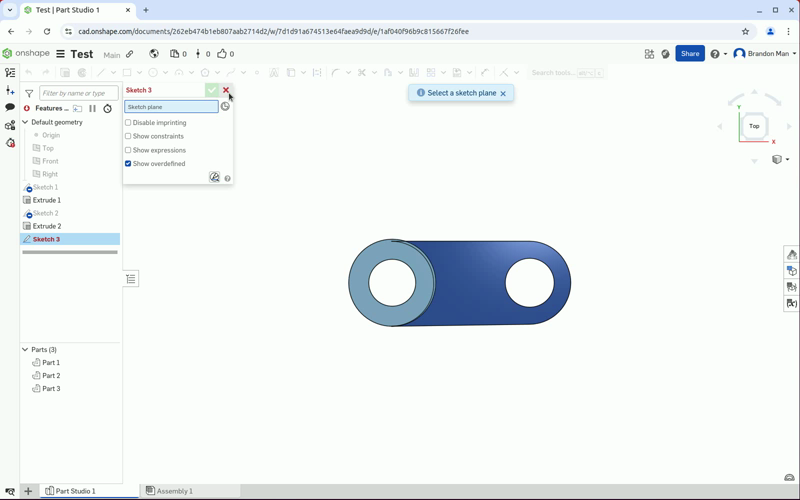
mouse_move(73, 150)
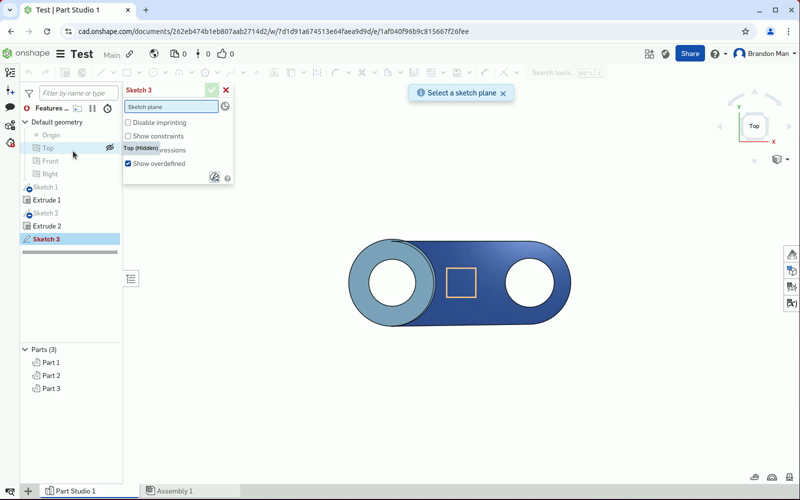
click(73, 150)
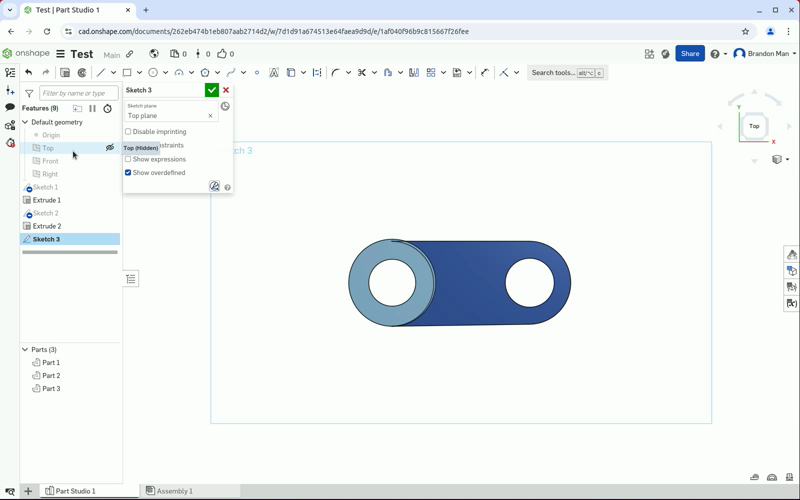
mouse_move(73, 352)
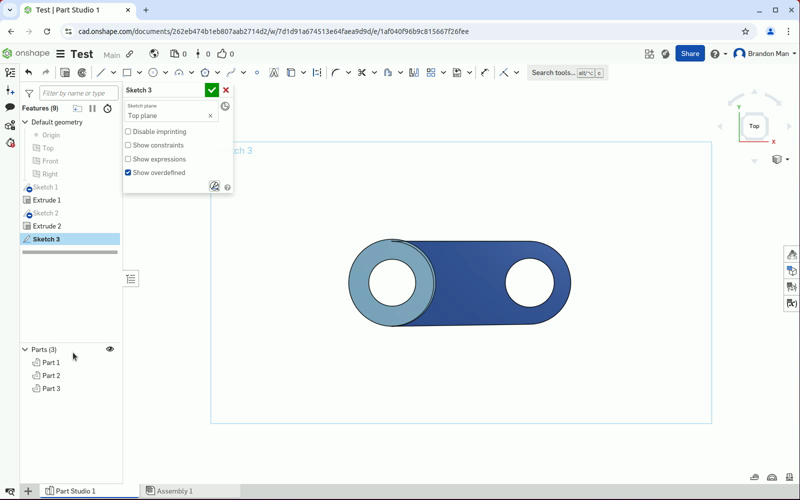
key(y)
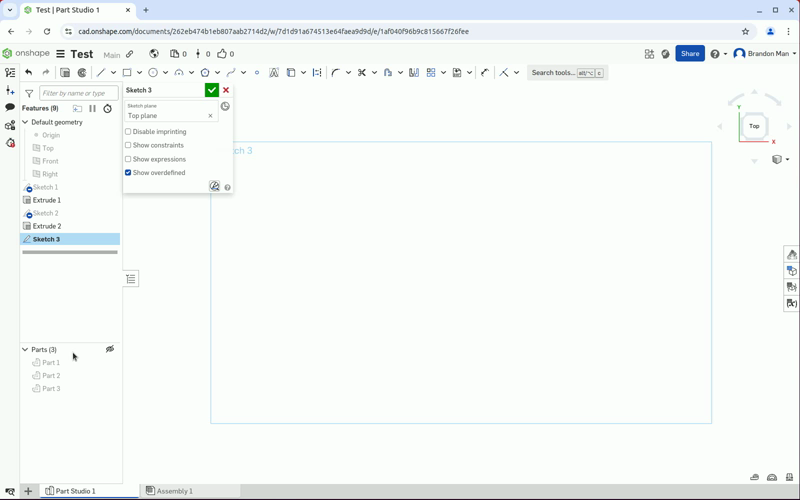
key(c)
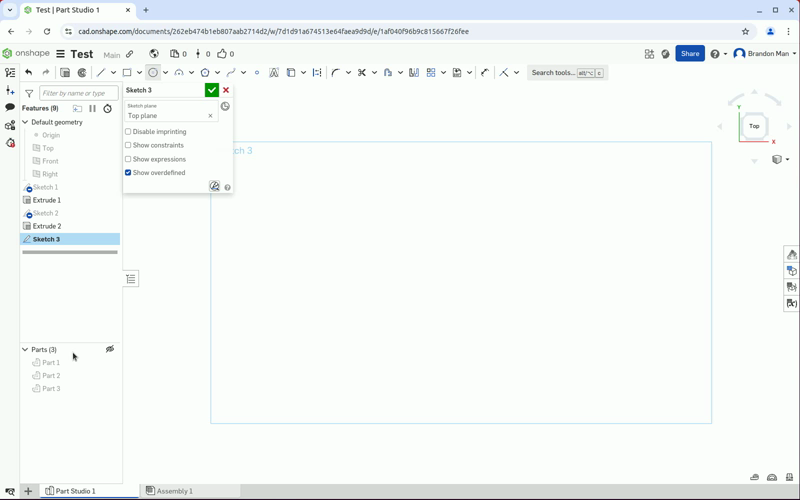
key_down(shift)
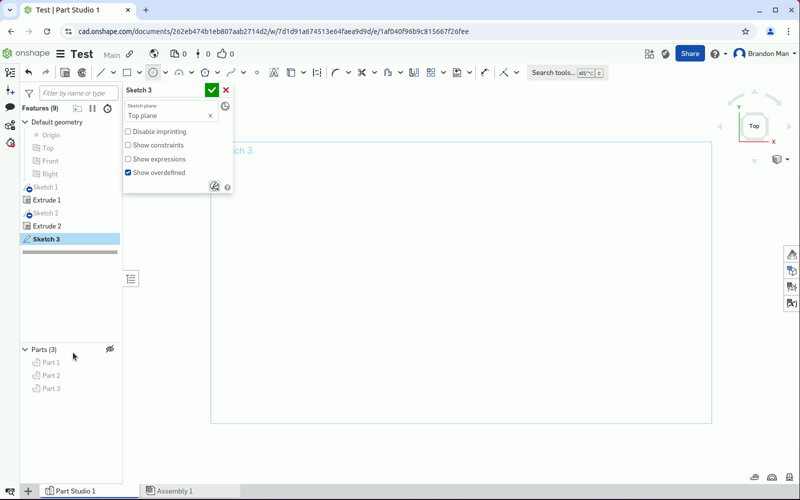
mouse_move(392, 282)
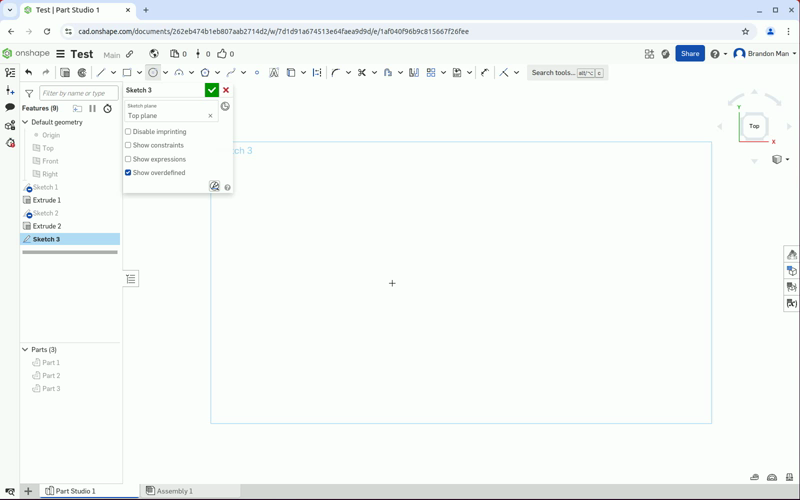
click(392, 282)
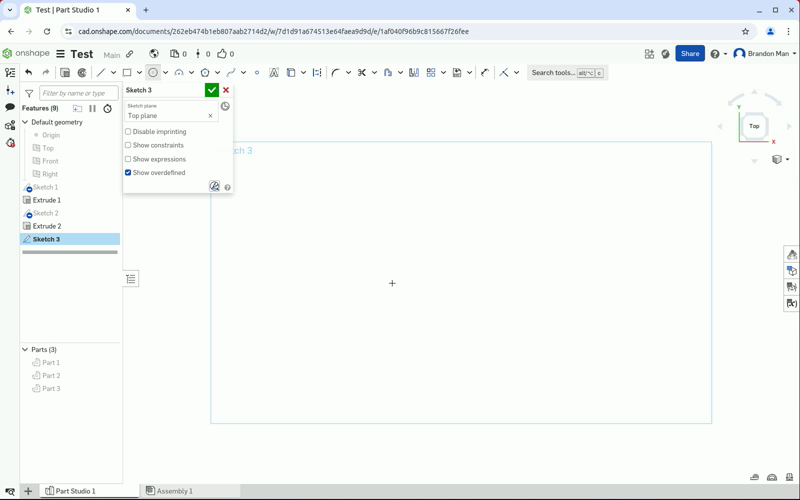
key_up(shift)
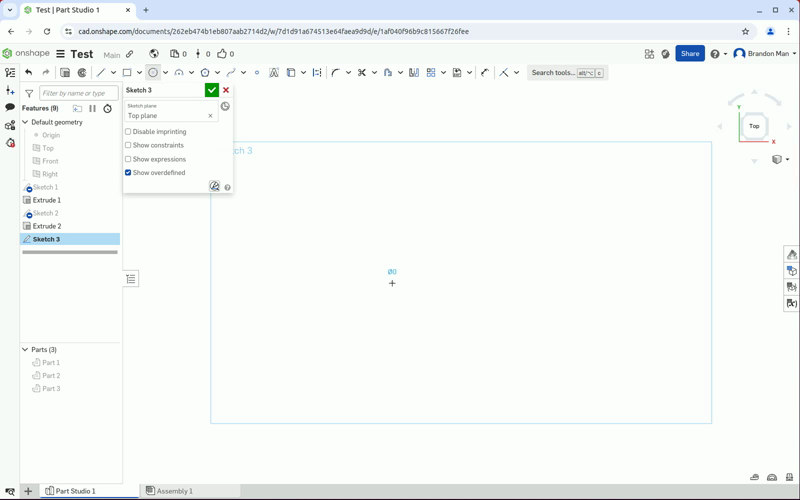
mouse_move(435, 282)
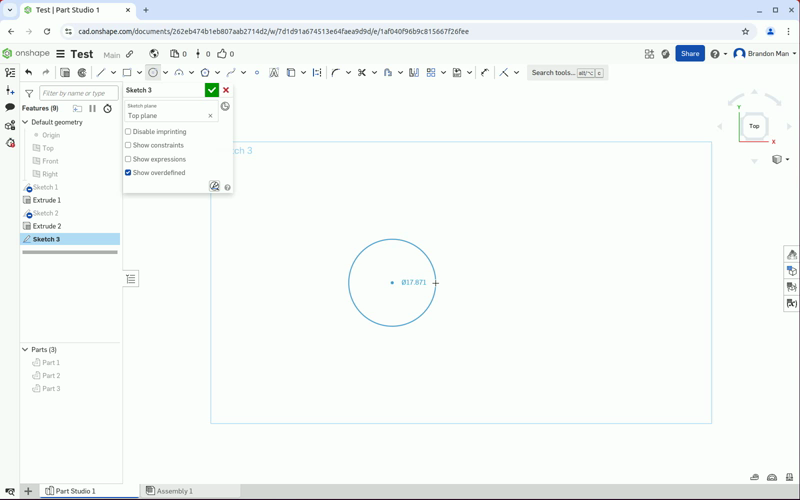
click(435, 282)
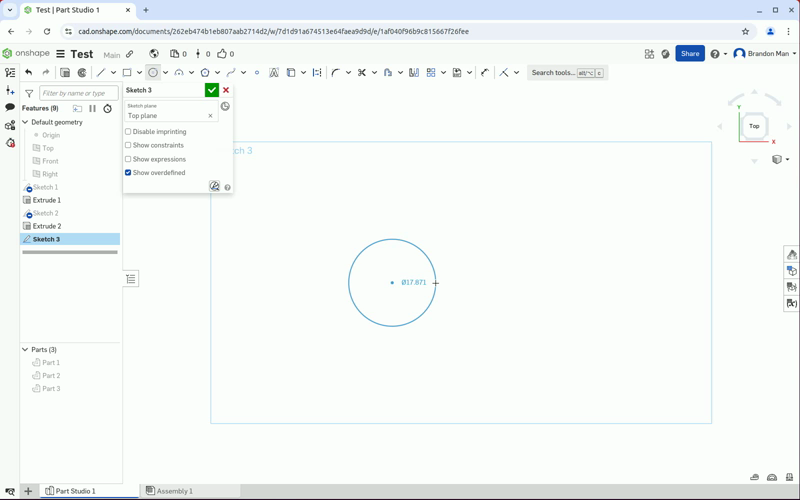
key(esc)
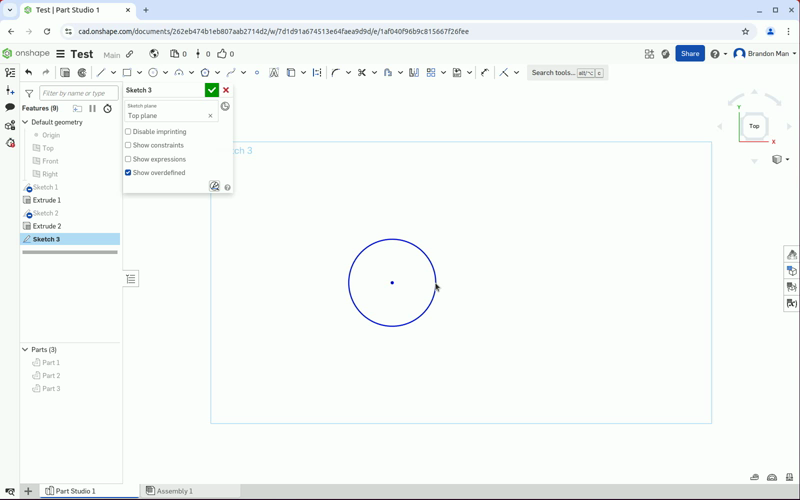
key(c)
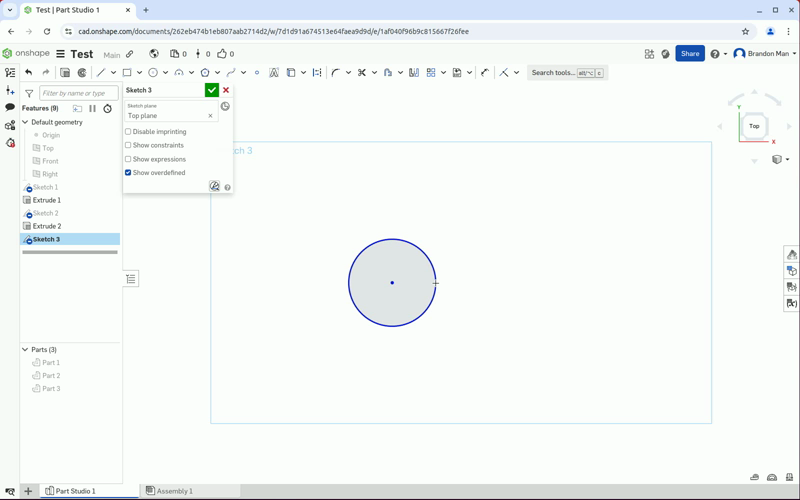
key_down(shift)
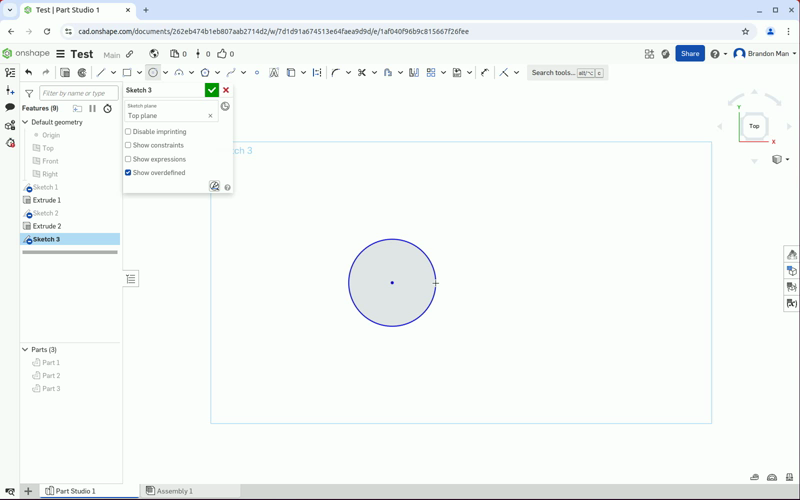
mouse_move(392, 282)
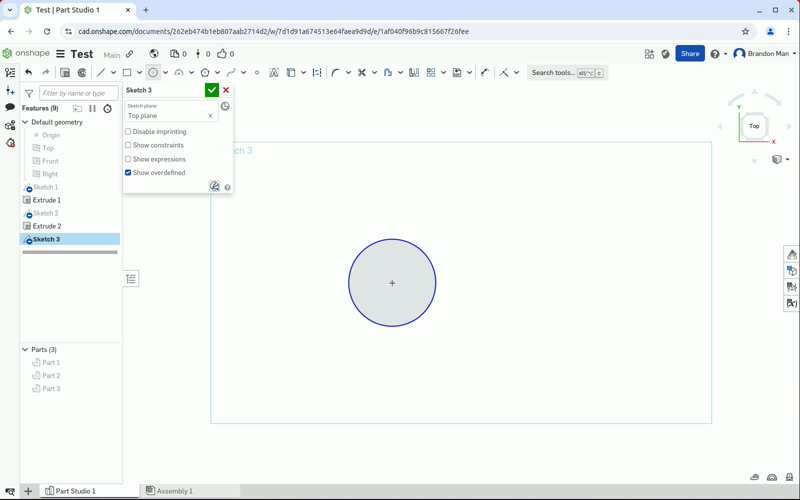
click(392, 282)
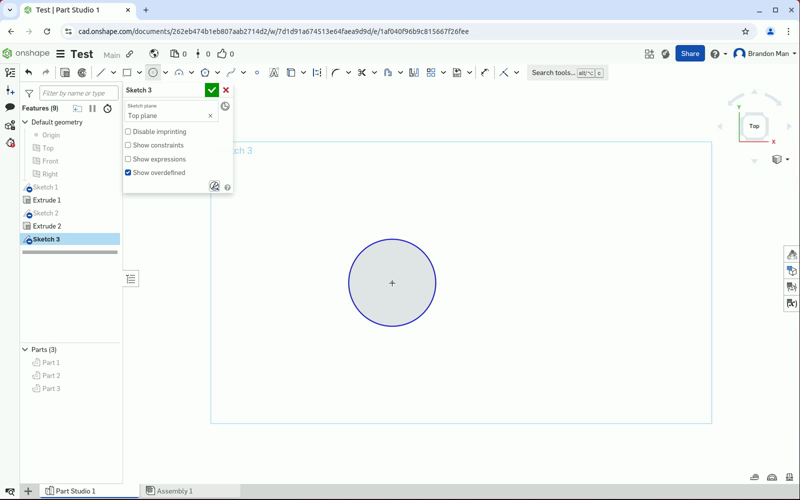
key_up(shift)
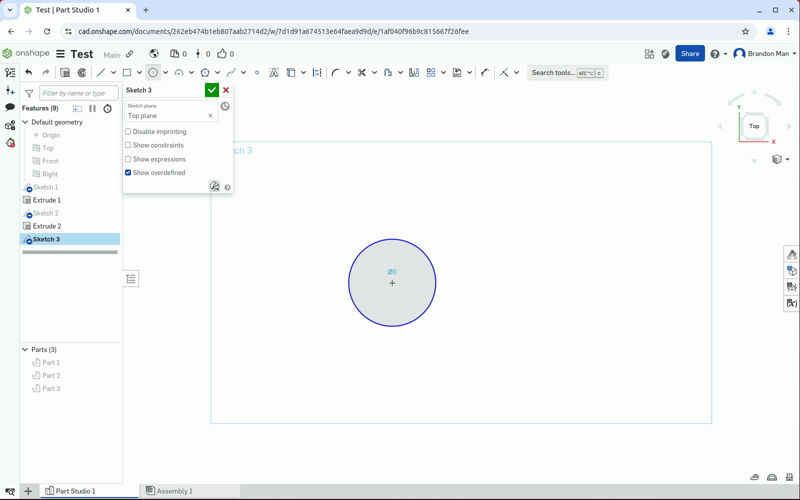
mouse_move(415, 282)
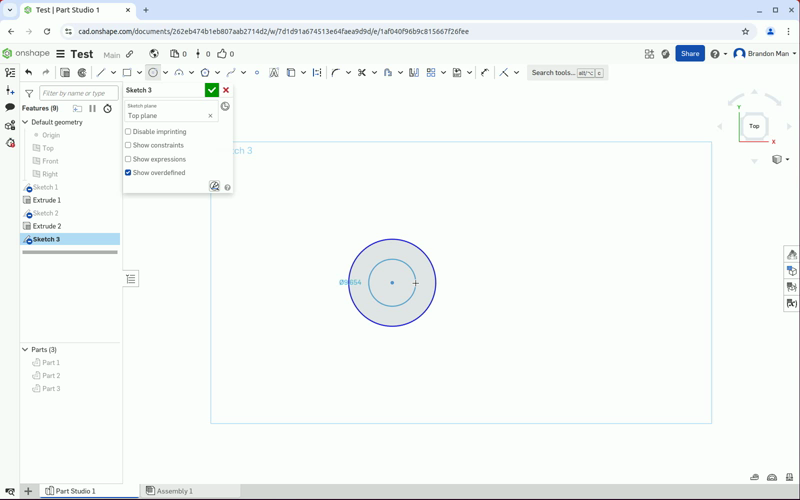
click(415, 282)
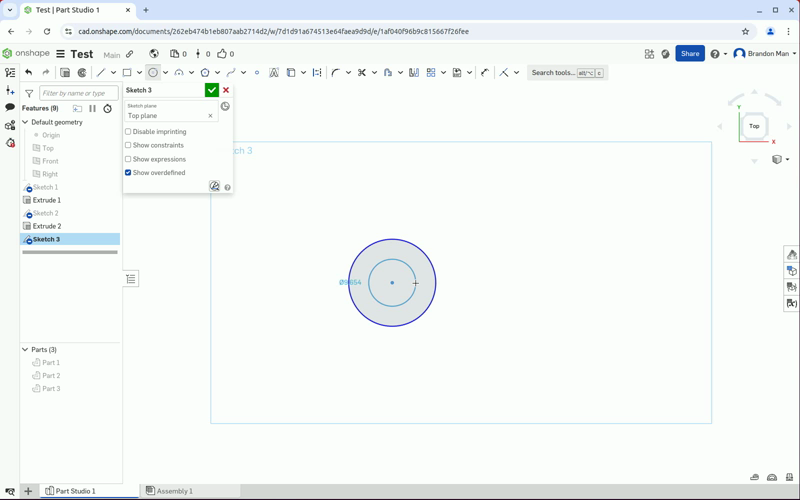
key(esc)
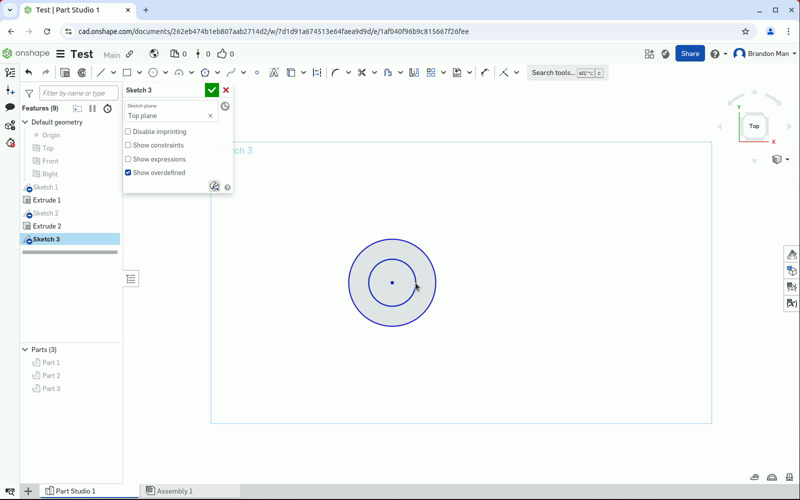
mouse_move(418, 256)
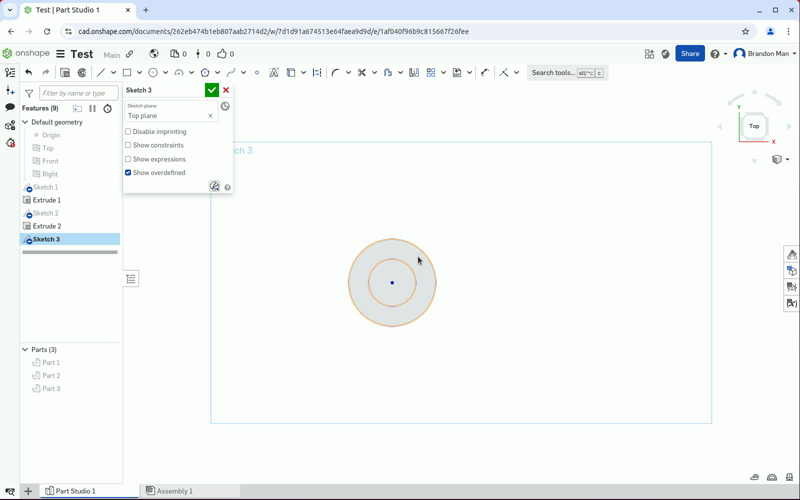
click(418, 256)
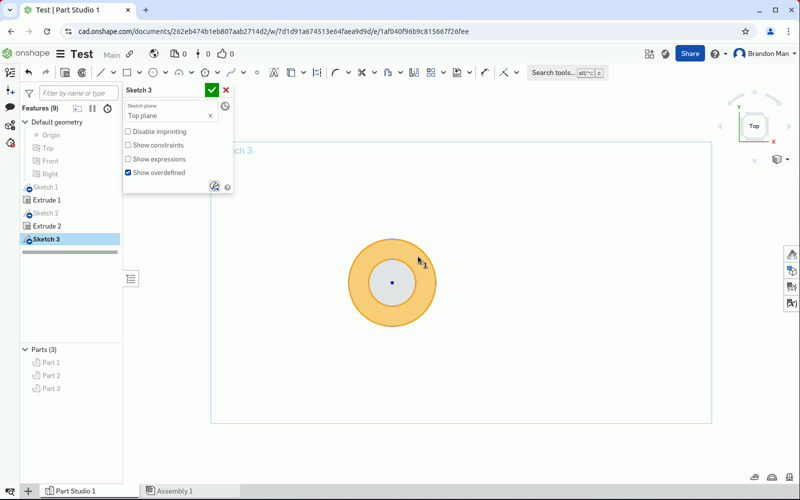
mouse_move(73, 352)
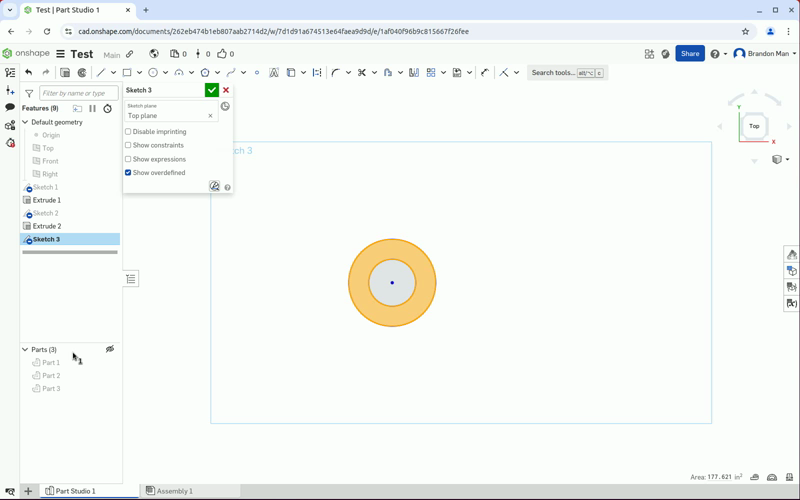
key(shift+y)
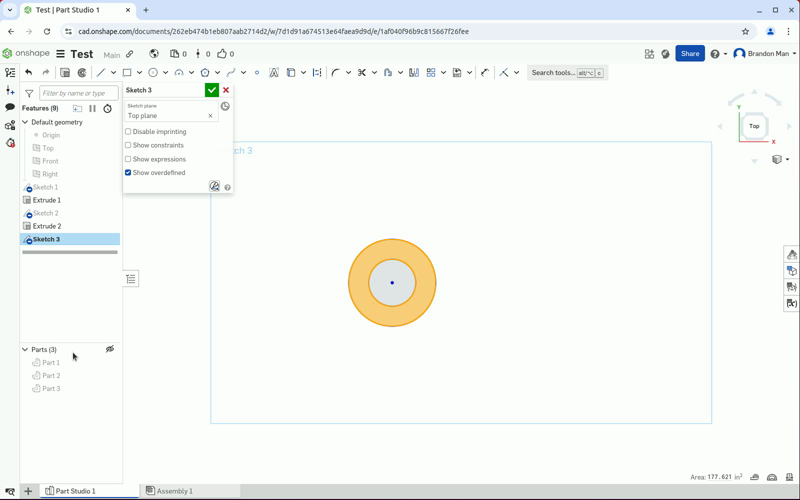
key(shift+e)
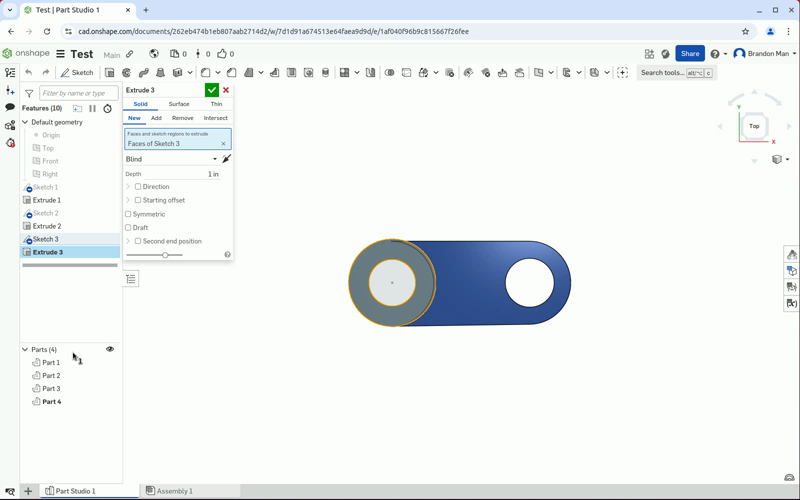
mouse_move(143, 106)
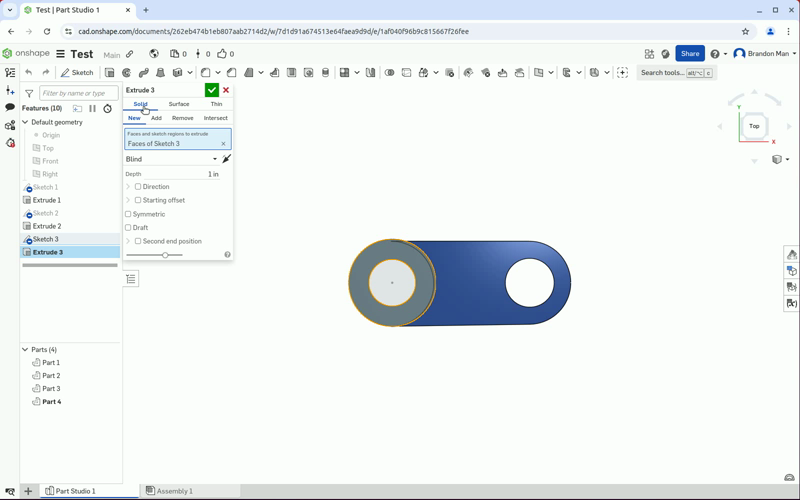
click(143, 106)
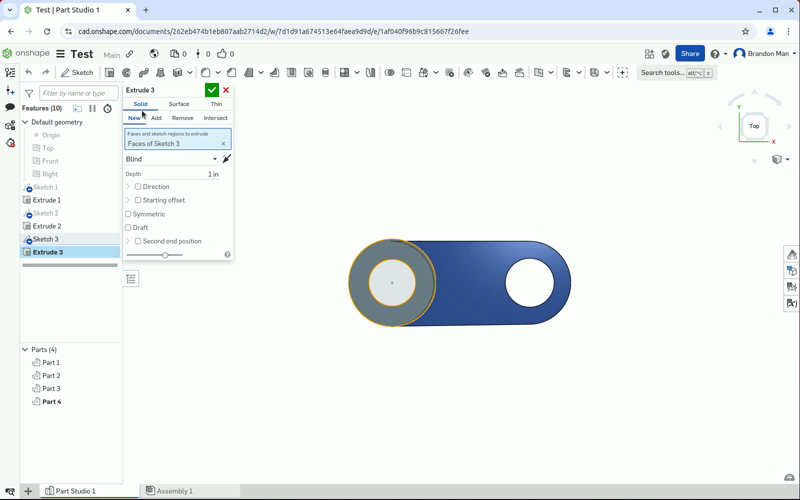
mouse_move(137, 120)
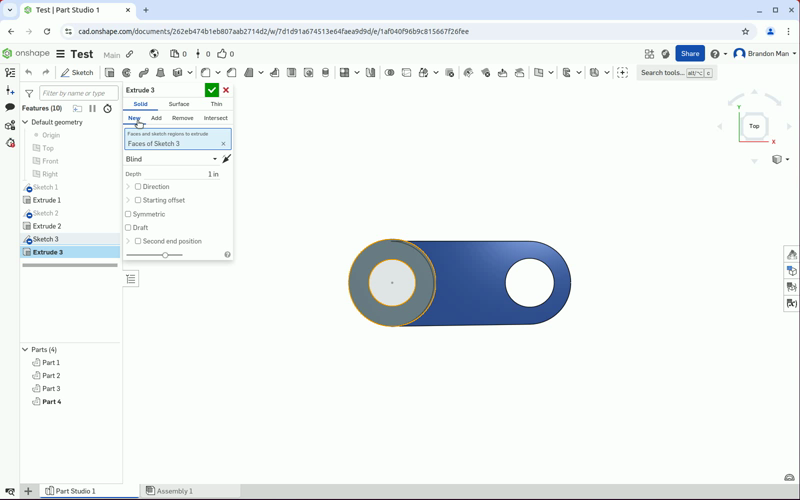
click(137, 120)
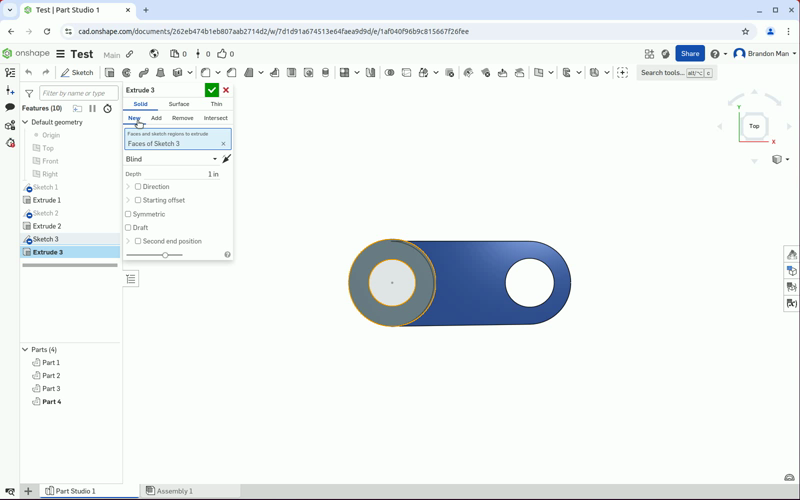
key(tab, 4)
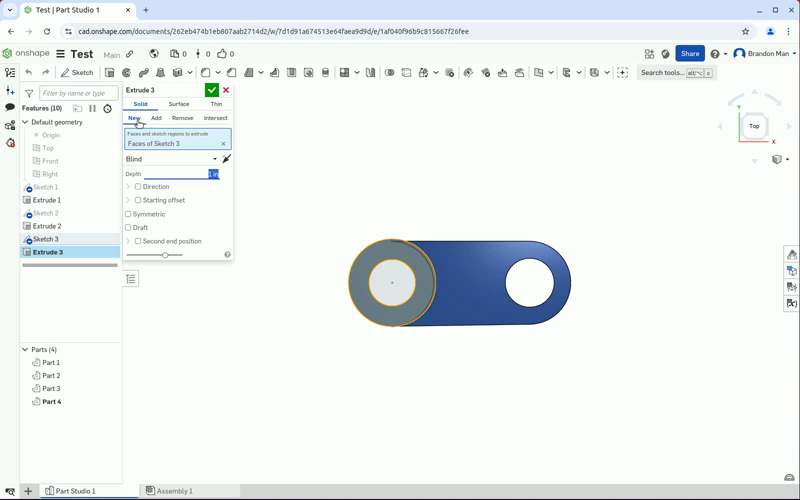
text(15.165)
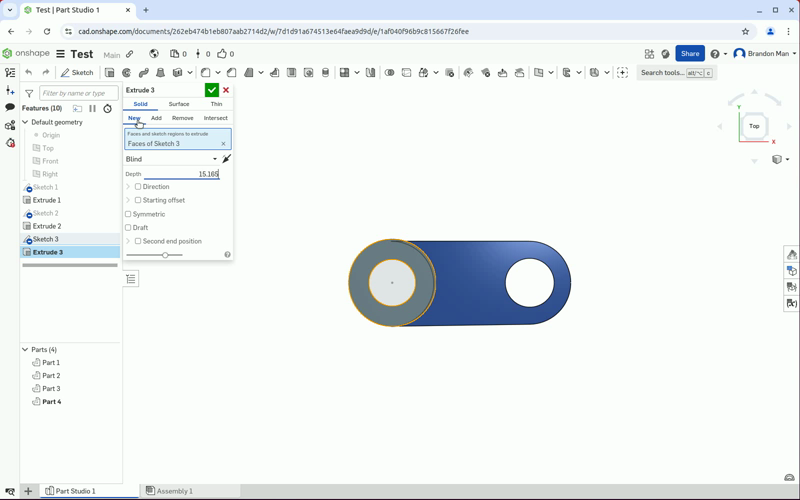
key(enter)
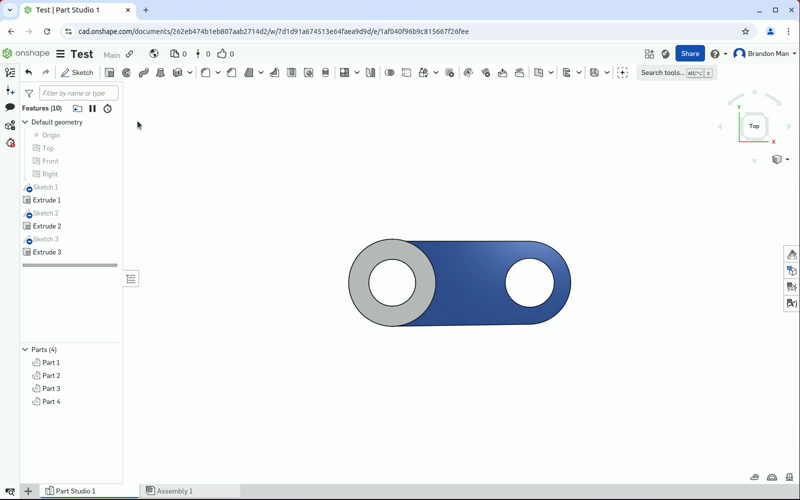
key(shift+h)
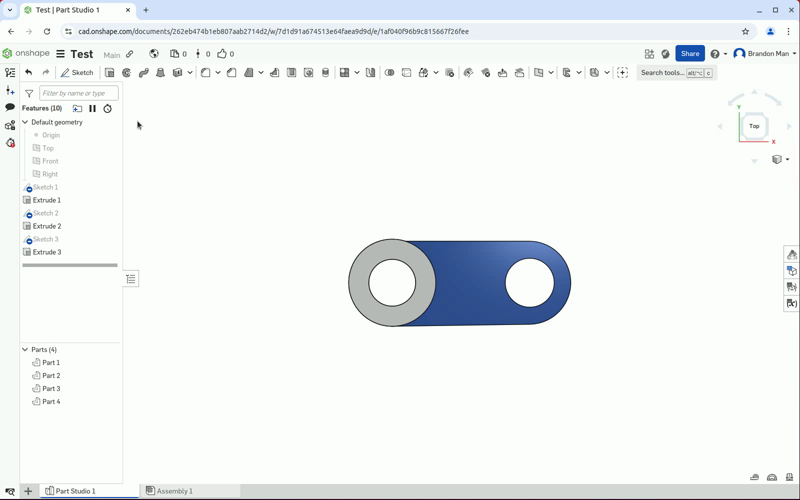
key(shift+h)
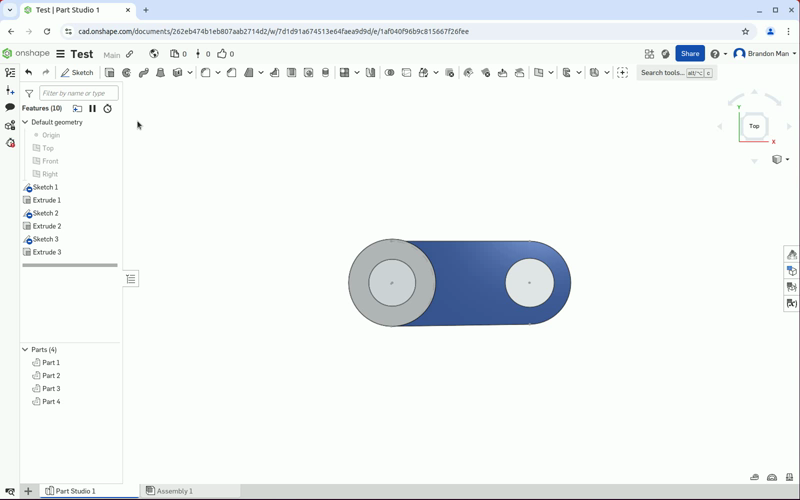
key(shift+7)
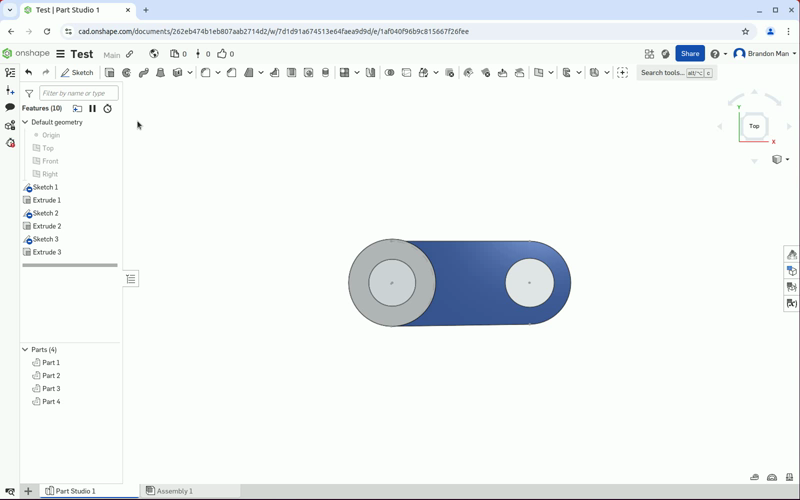
key(up, 3)
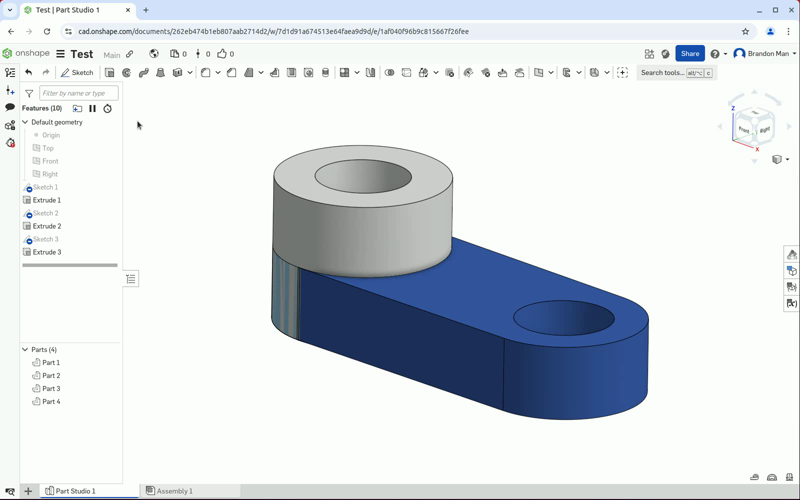
key(left, 3)
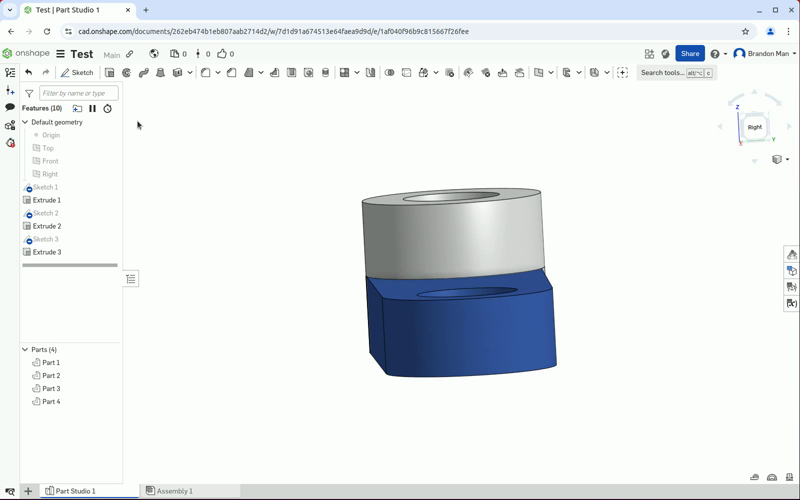
key(right, 3)
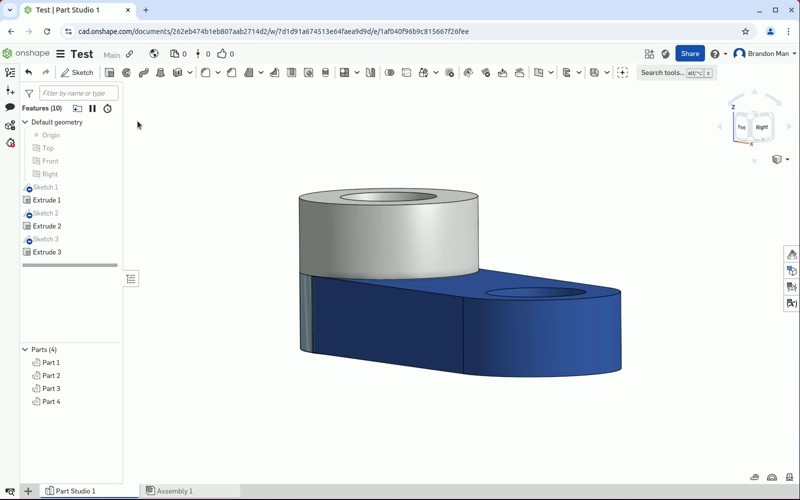
key(down, 3)
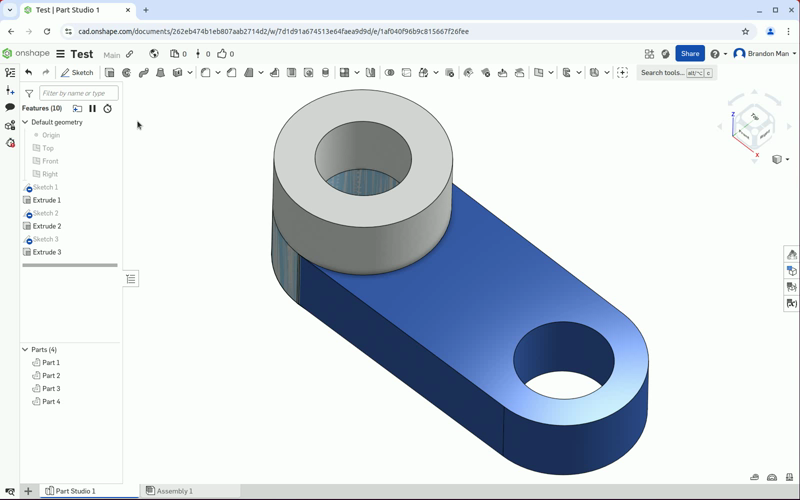
mouse_move(73, 189)
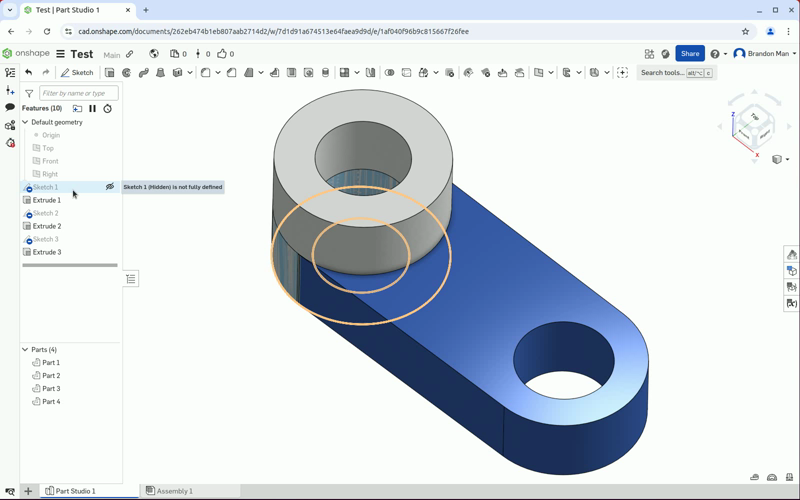
click(73, 189)